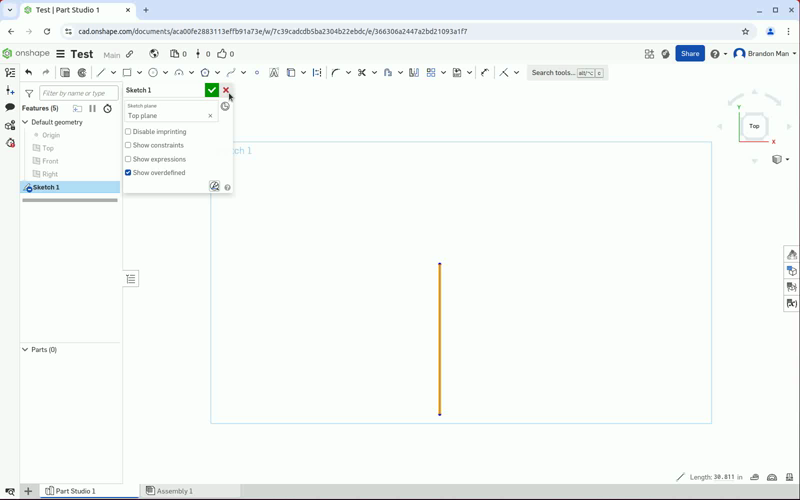
key(shift+h)
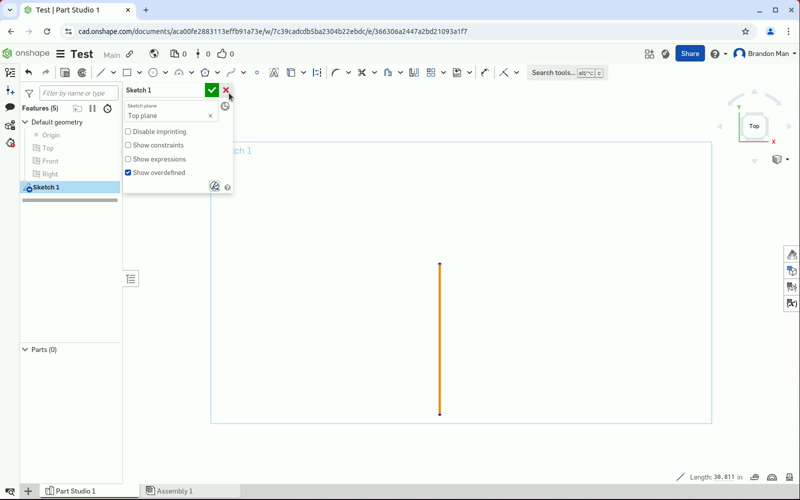
key(shift+s)
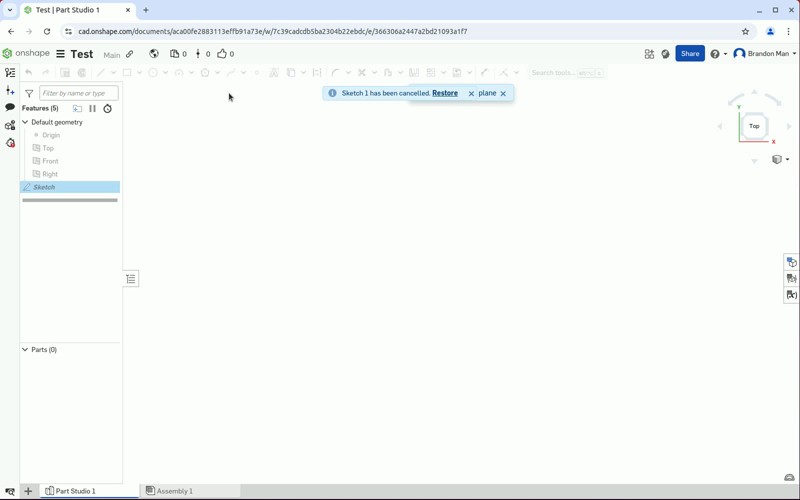
mouse_move(73, 150)
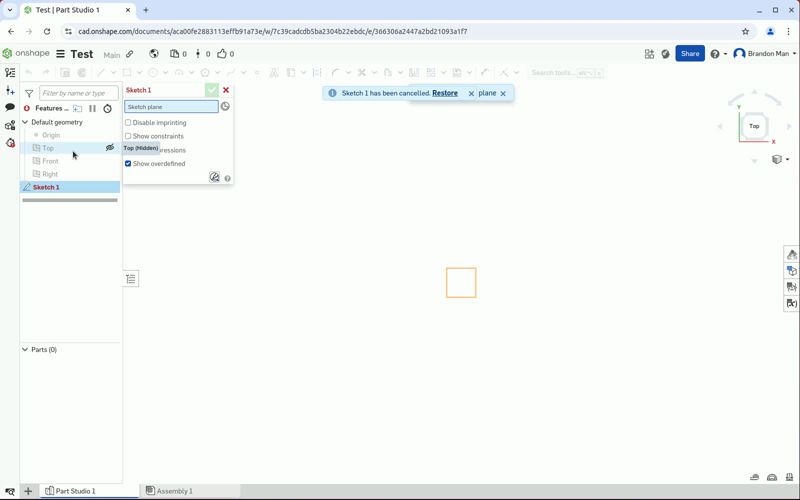
click(73, 150)
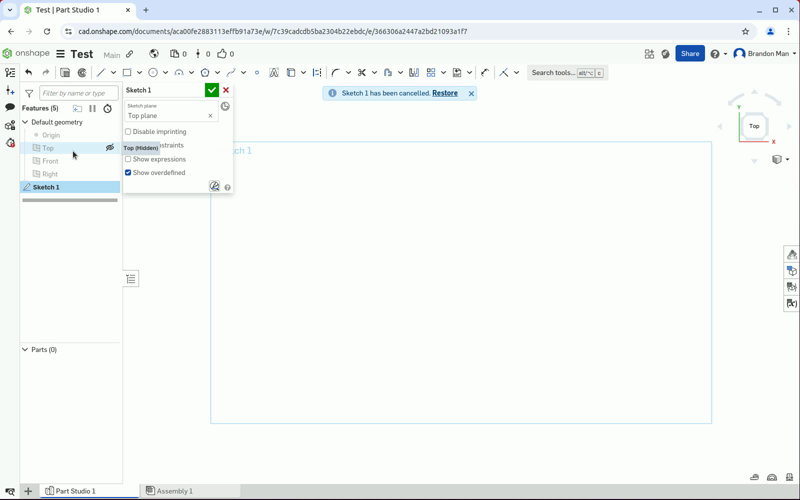
mouse_move(73, 352)
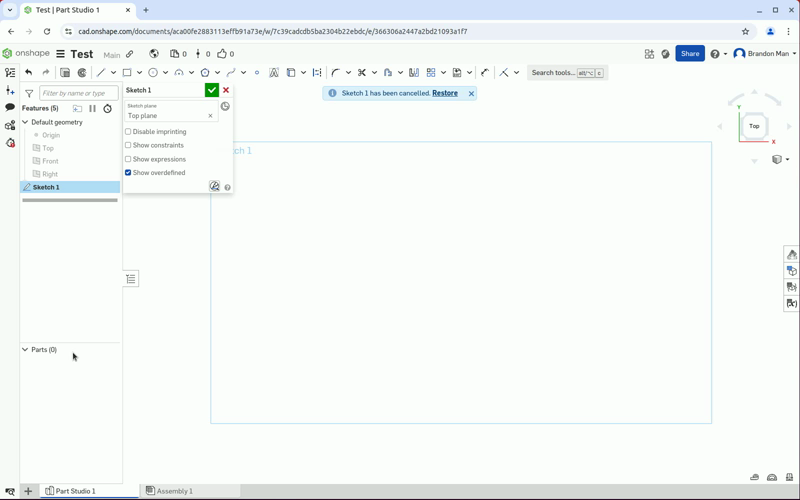
key(y)
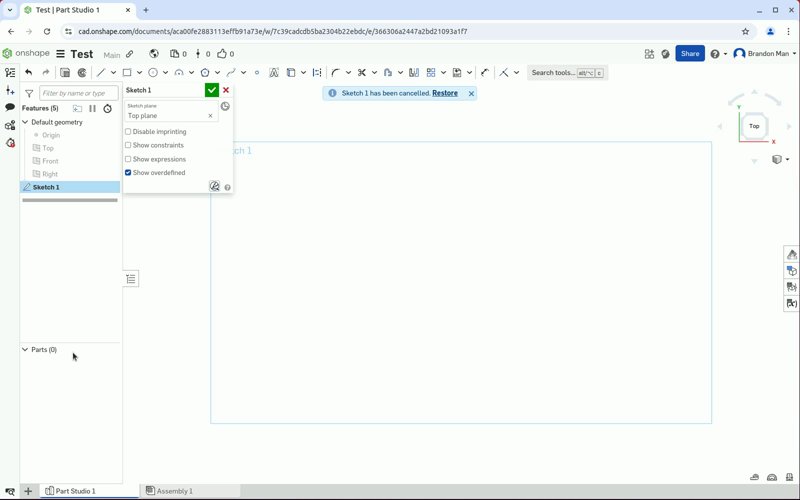
key(c)
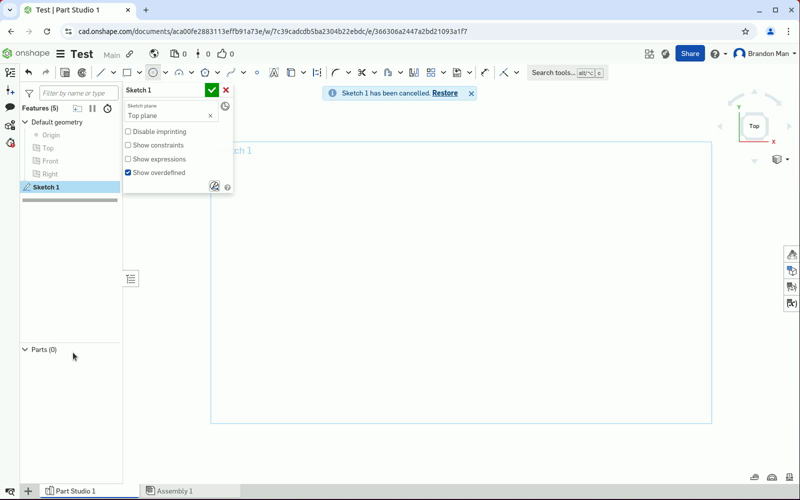
key_down(shift)
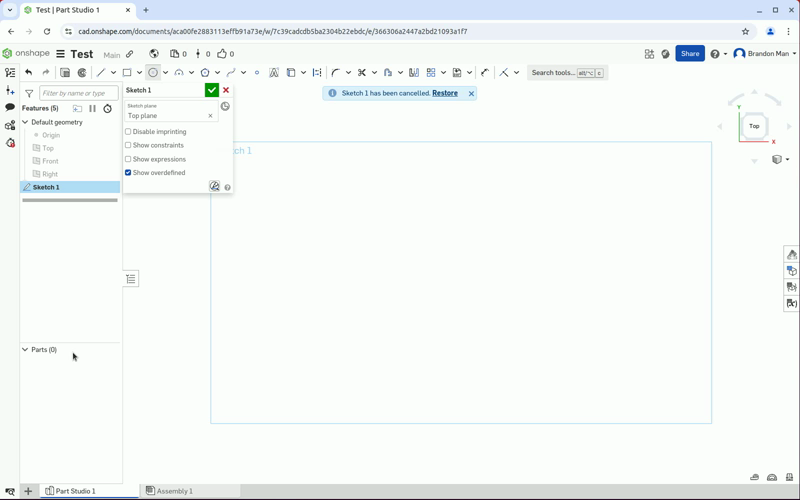
mouse_move(461, 282)
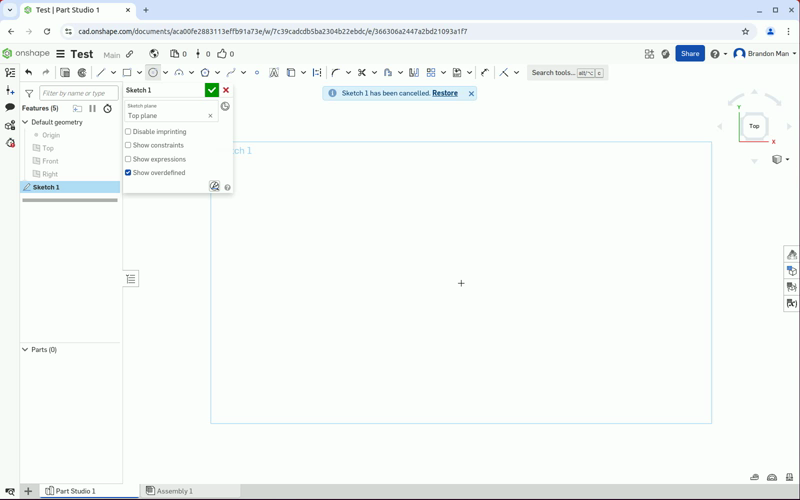
click(461, 282)
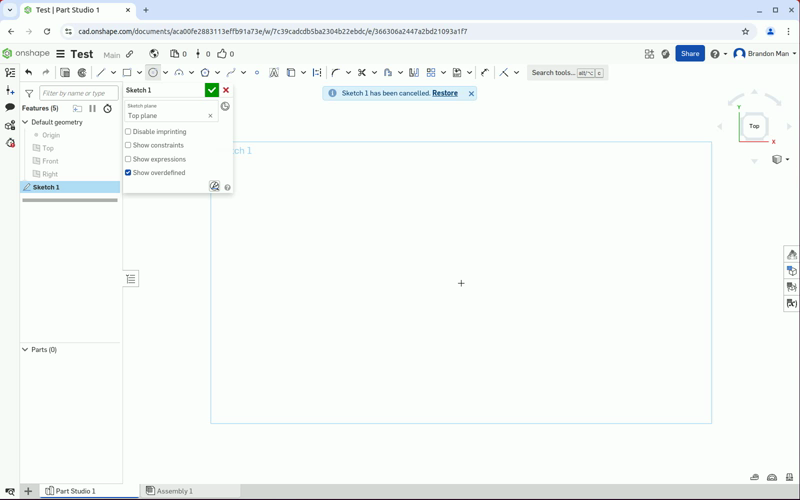
key_up(shift)
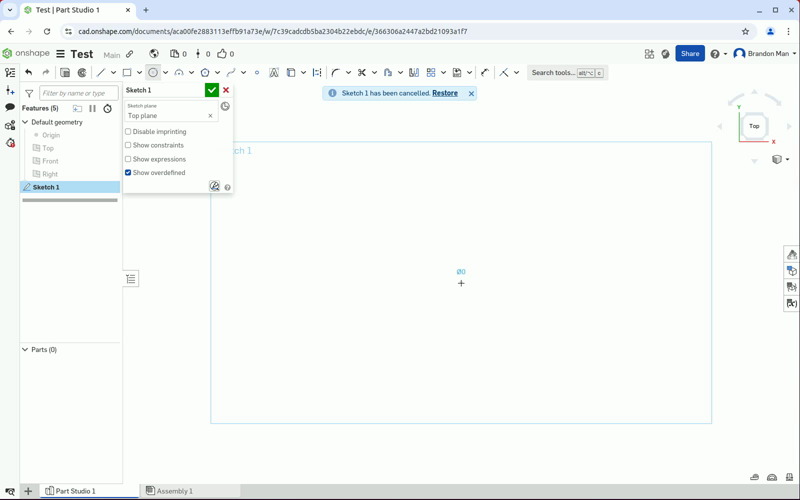
mouse_move(540, 282)
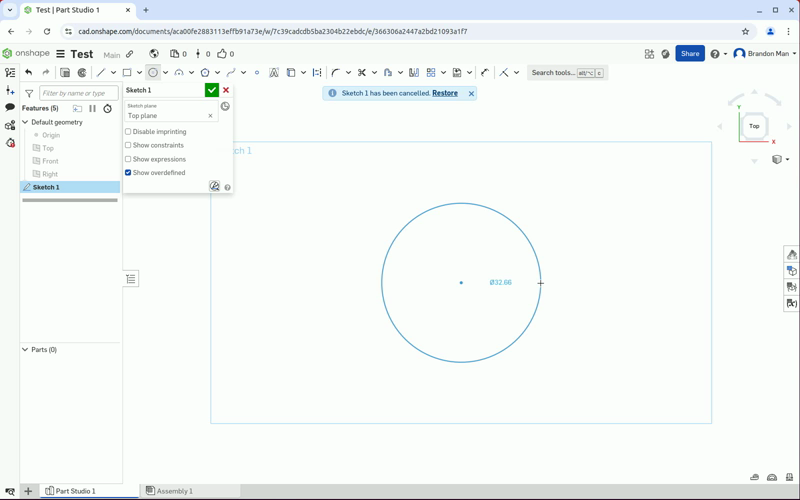
click(540, 282)
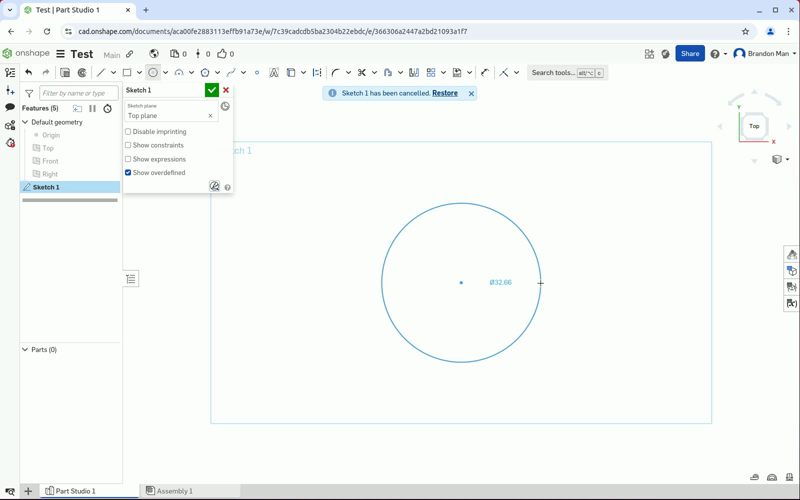
key(esc)
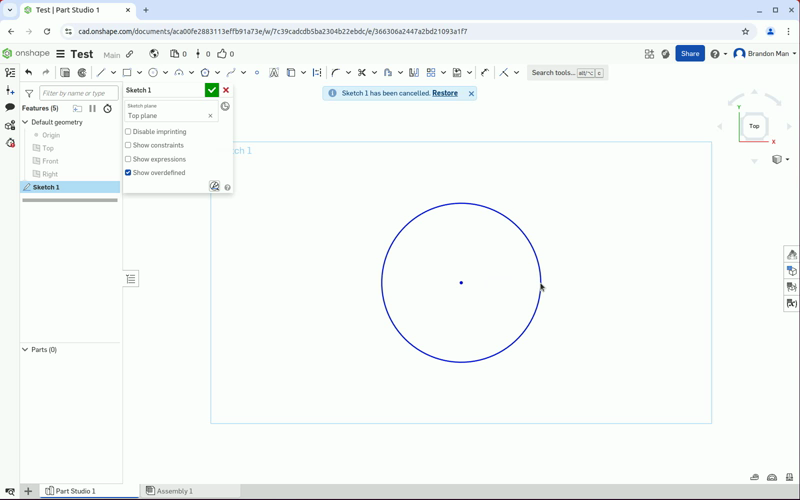
mouse_move(497, 250)
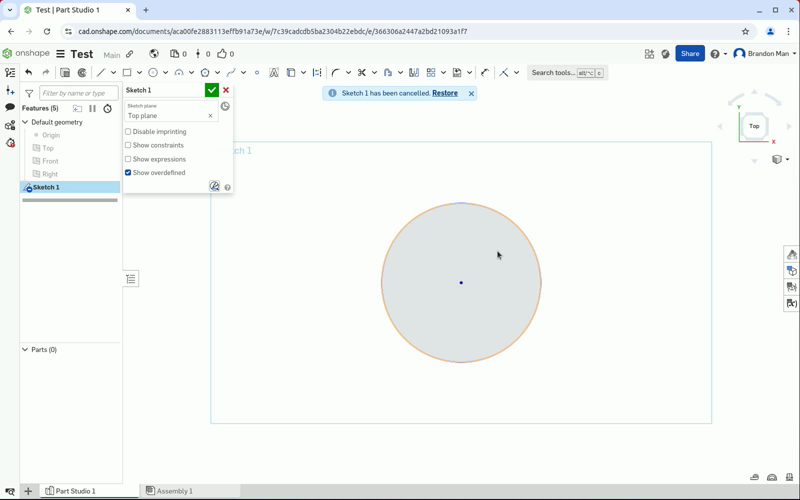
click(497, 250)
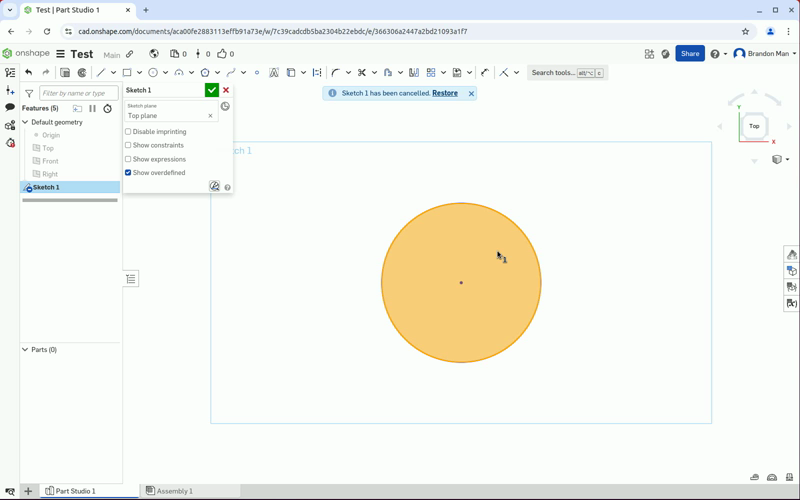
mouse_move(73, 352)
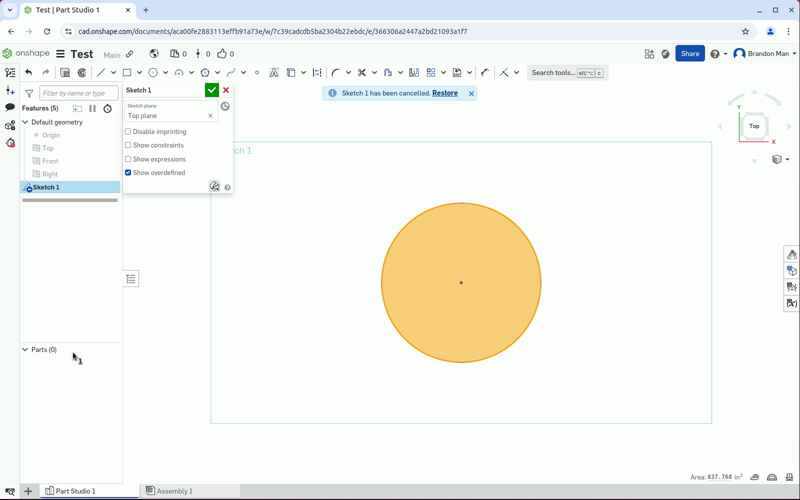
key(shift+y)
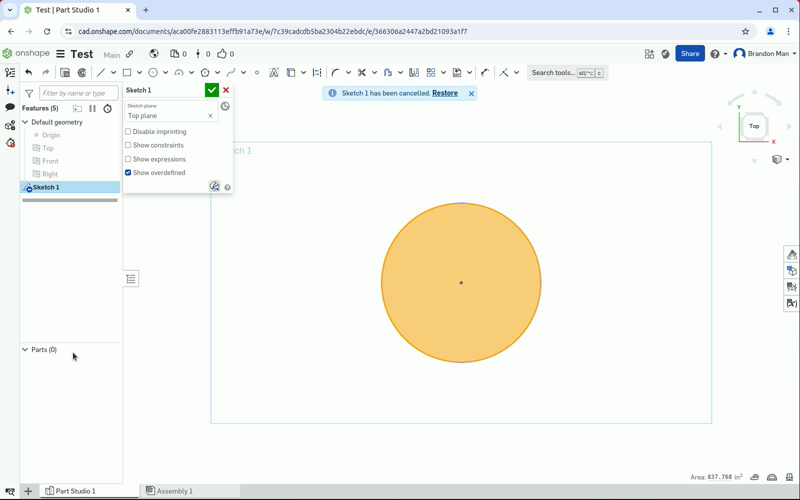
key(shift+e)
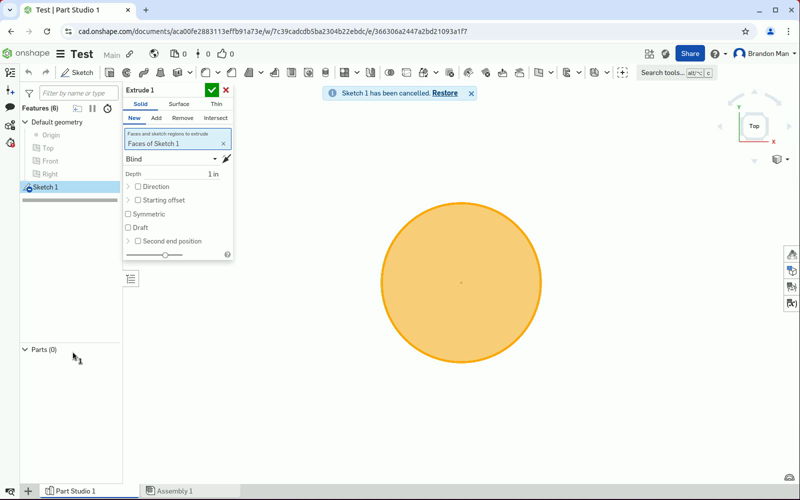
mouse_move(143, 106)
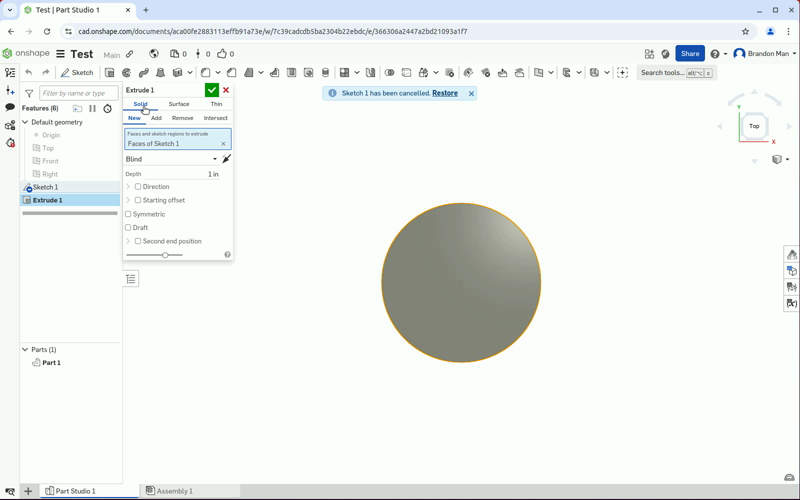
click(143, 106)
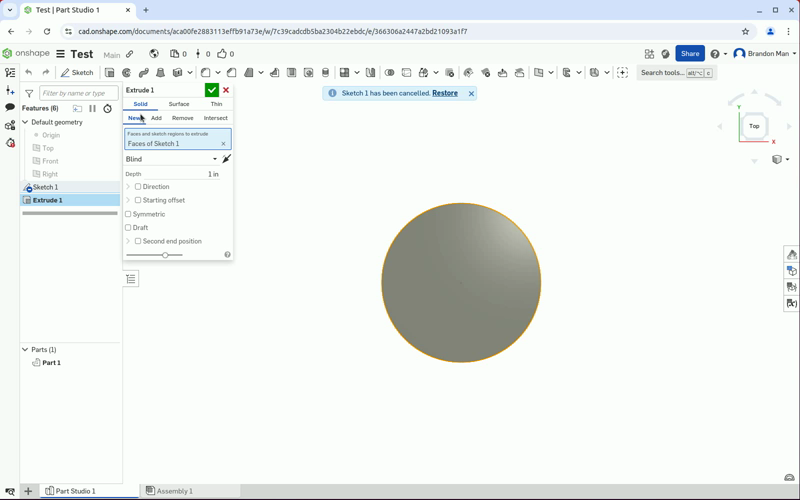
mouse_move(137, 120)
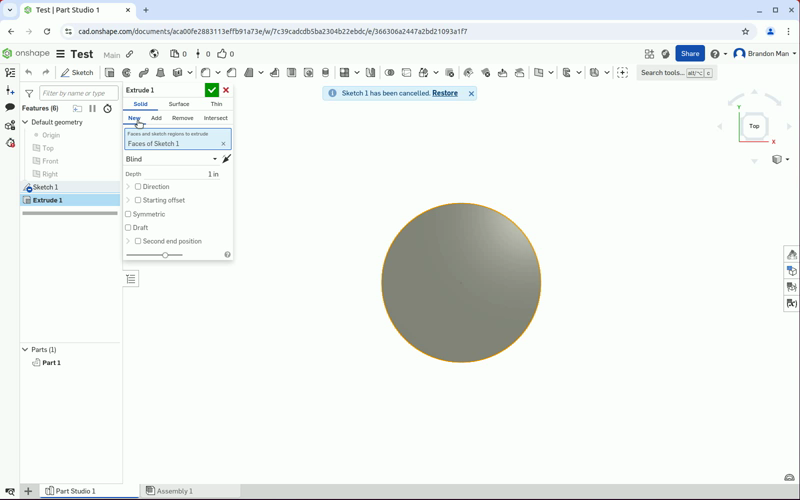
click(137, 120)
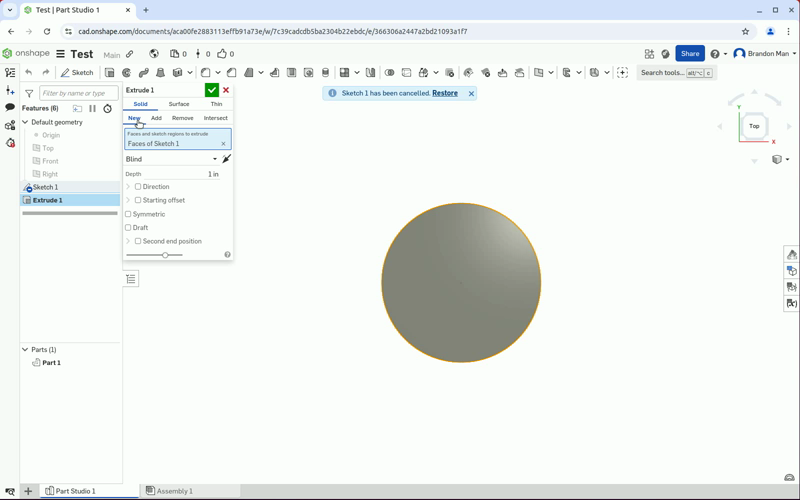
key(tab, 4)
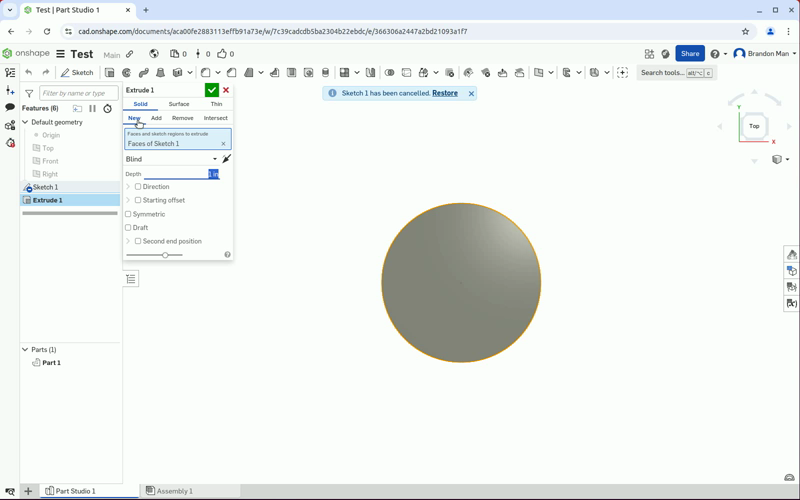
text(-0.241)
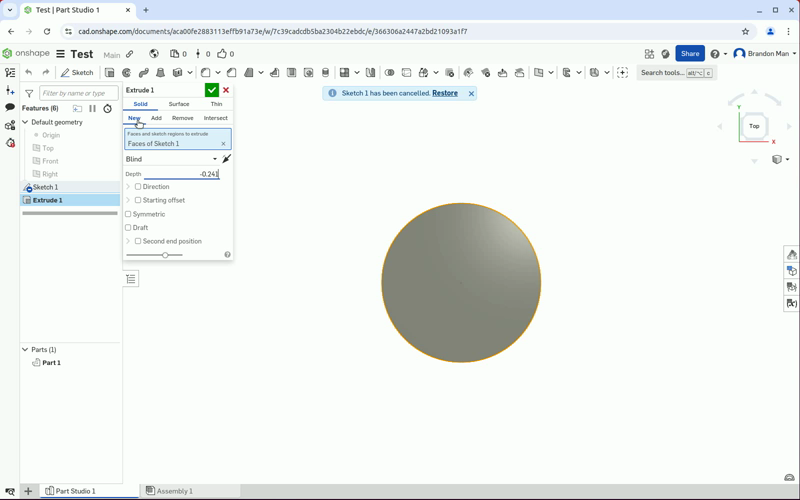
key(enter)
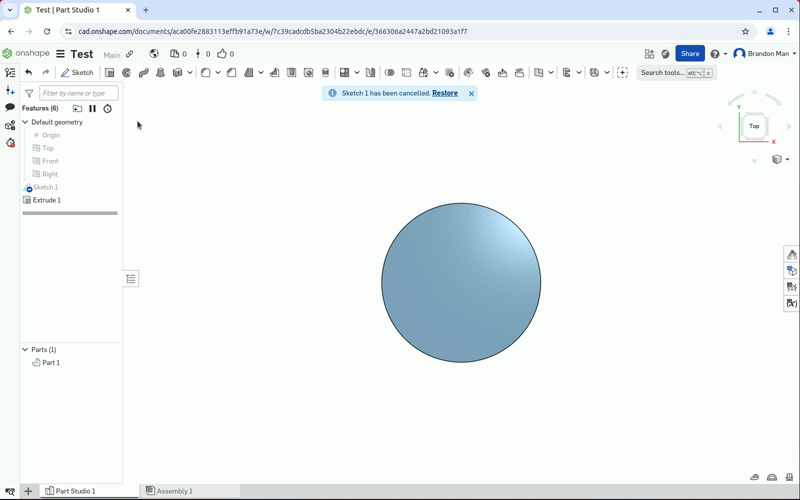
key(shift+h)
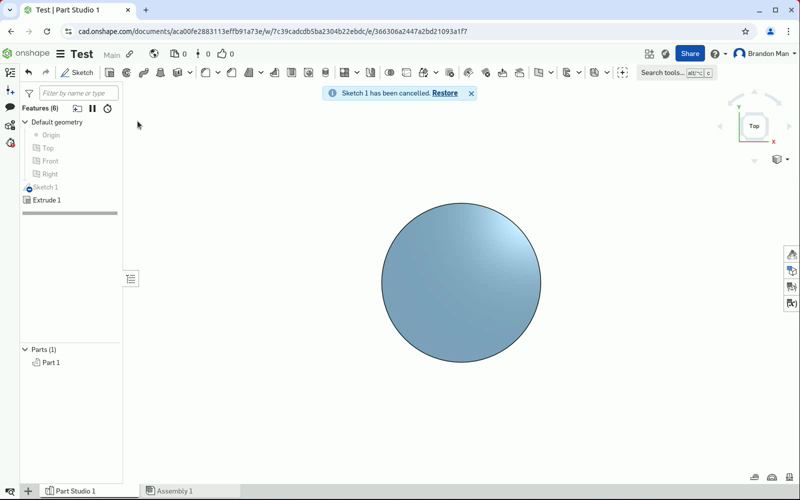
key(shift+h)
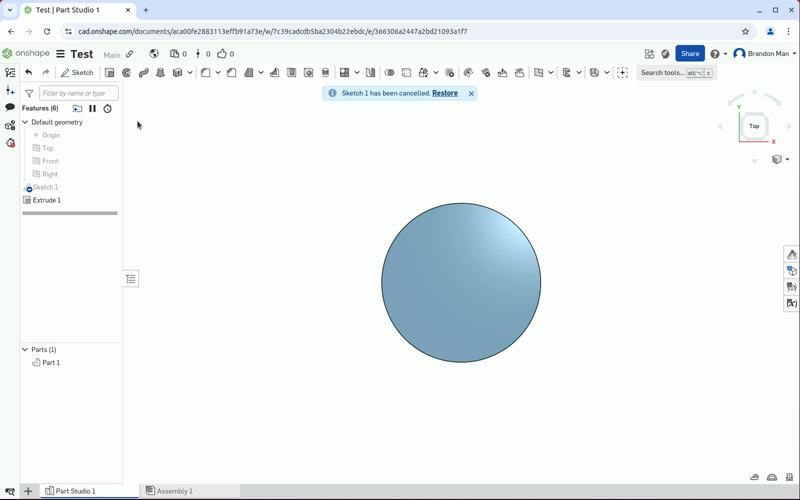
mouse_move(73, 189)
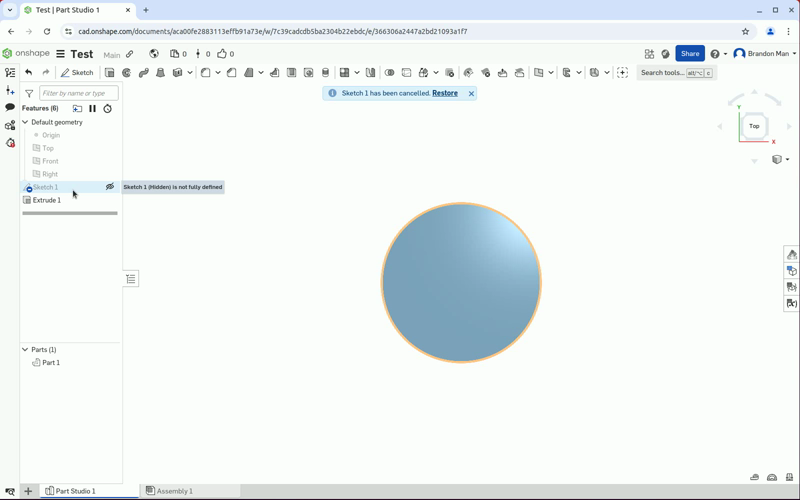
click(73, 189)
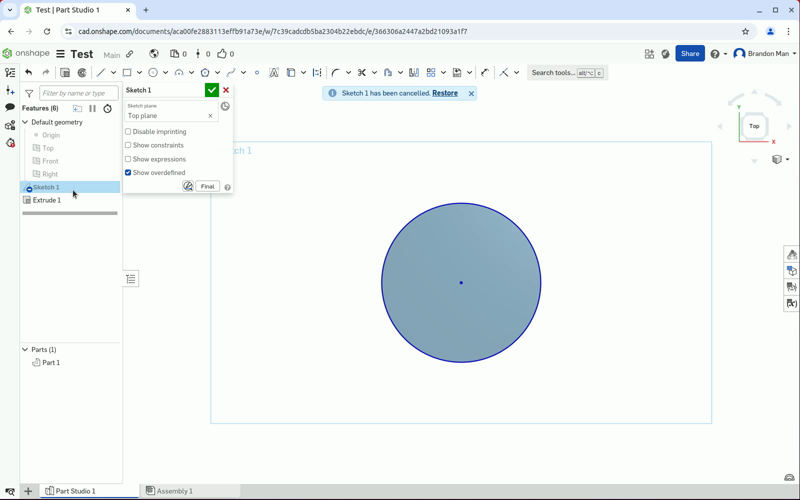
mouse_move(229, 92)
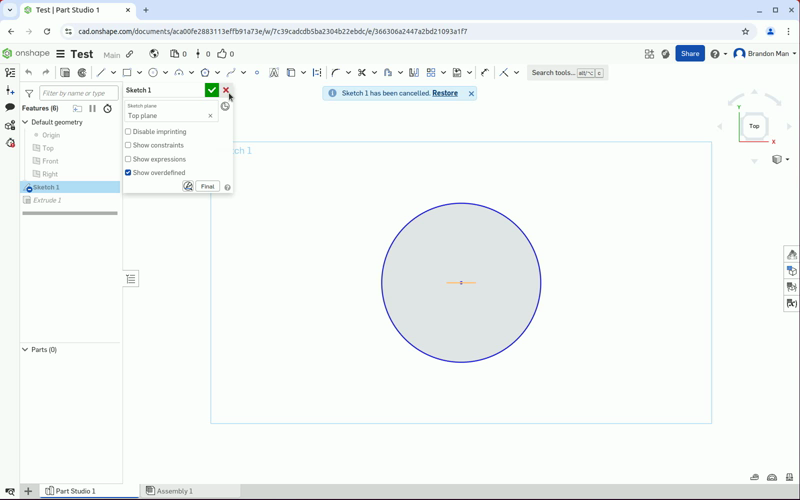
click(229, 92)
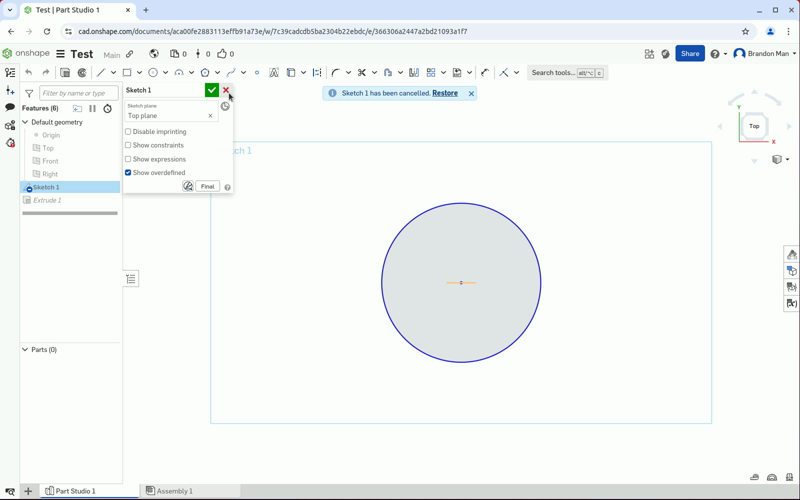
key(shift+s)
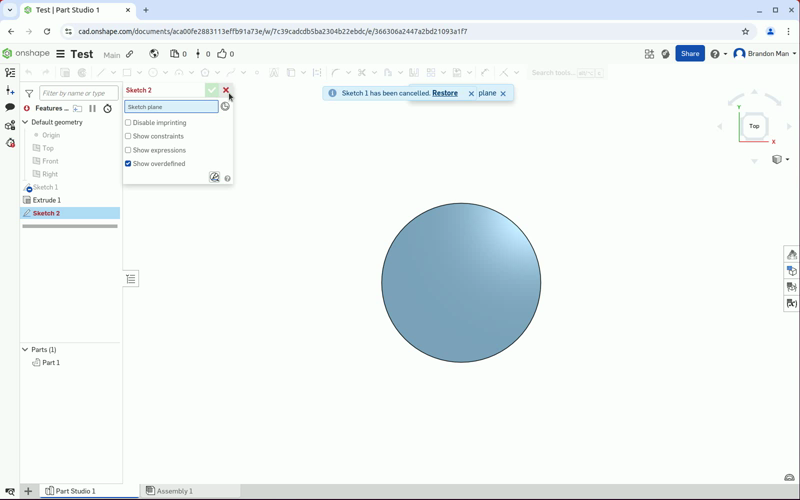
mouse_move(73, 150)
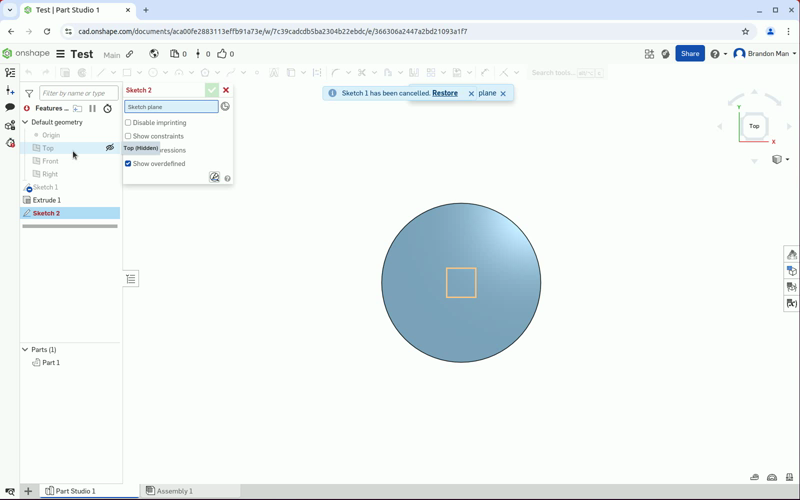
click(73, 150)
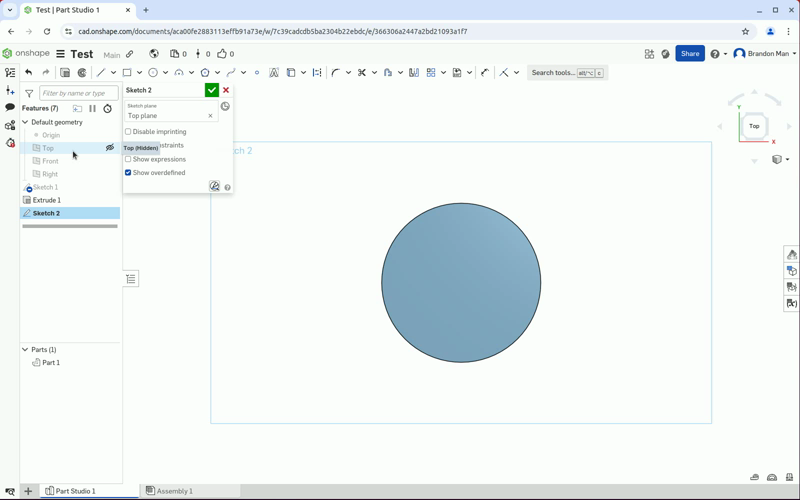
mouse_move(73, 352)
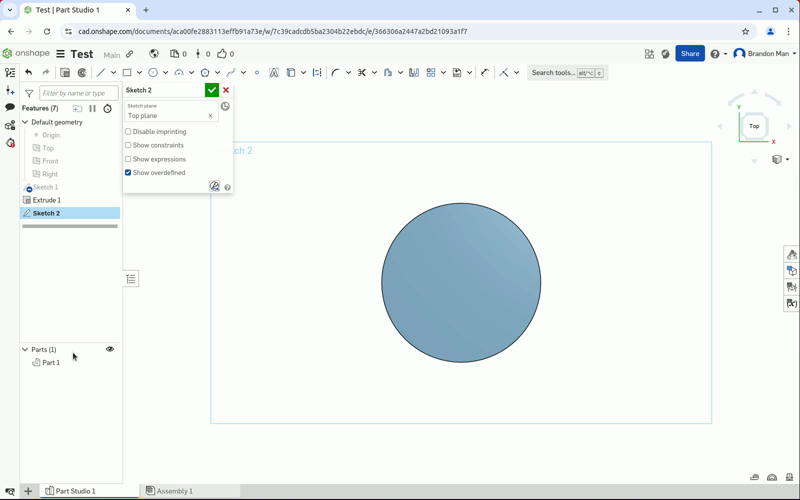
key(y)
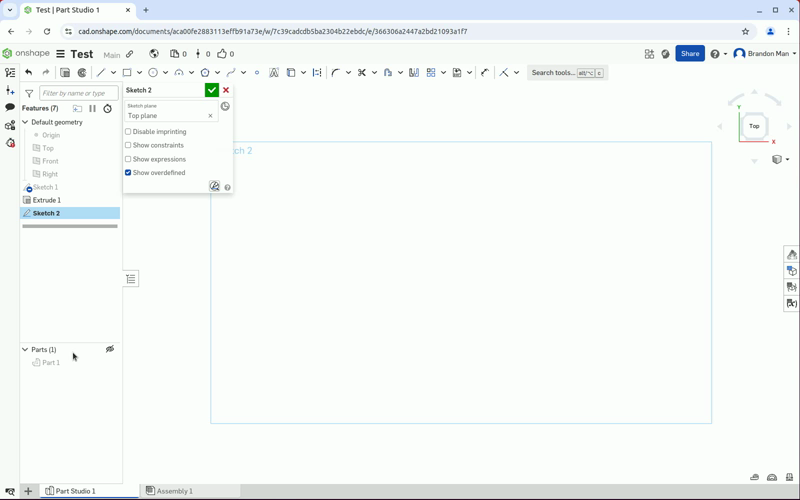
key(l)
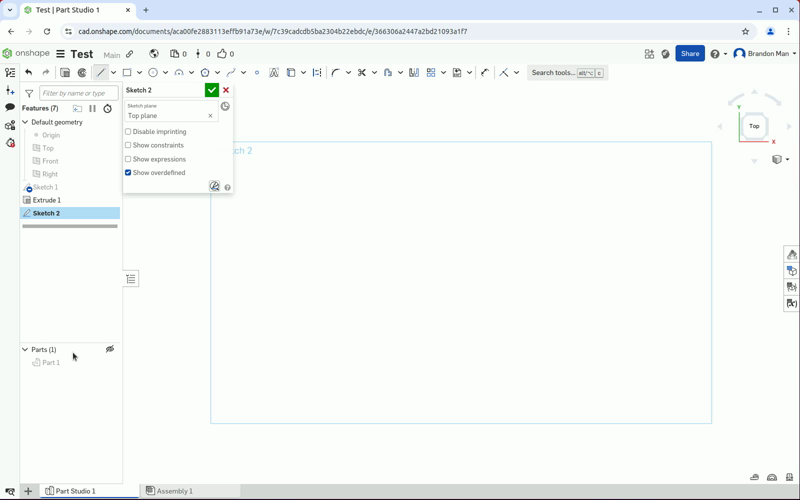
key_down(shift)
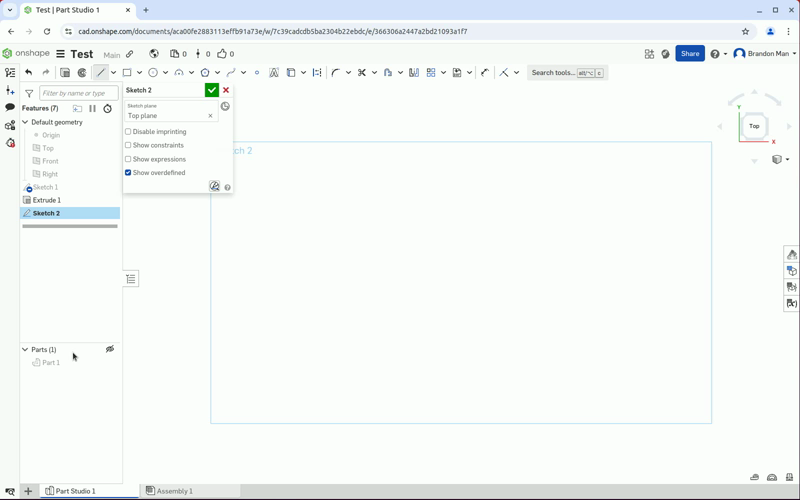
mouse_move(348, 247)
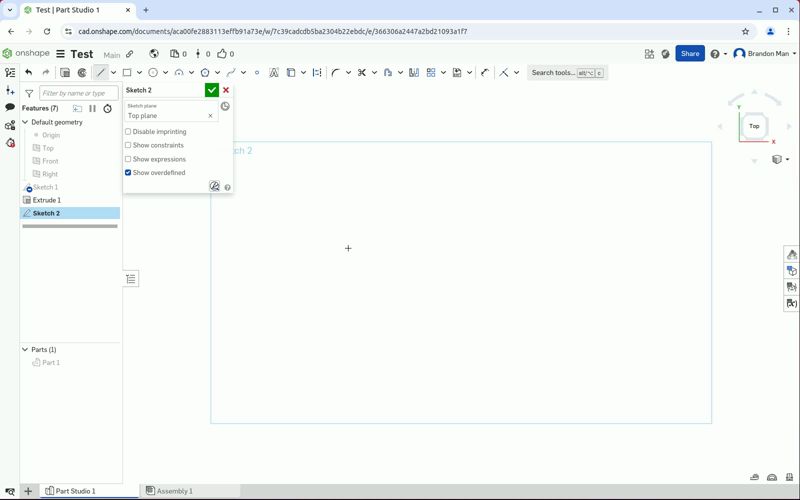
click(348, 247)
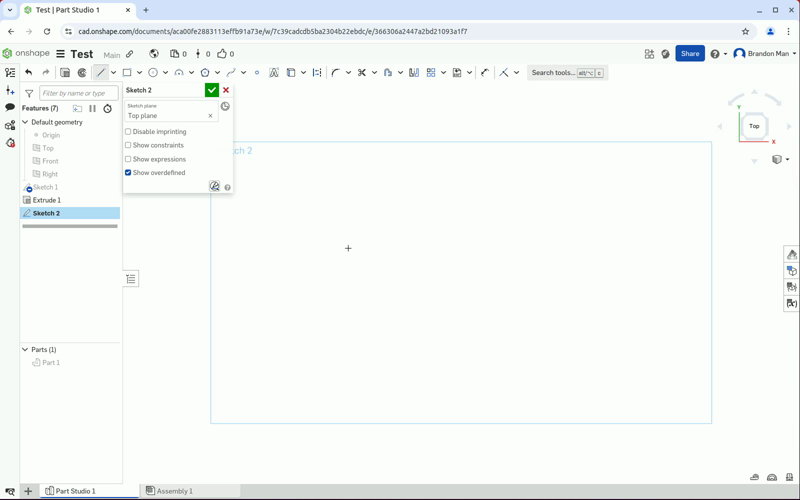
key_up(shift)
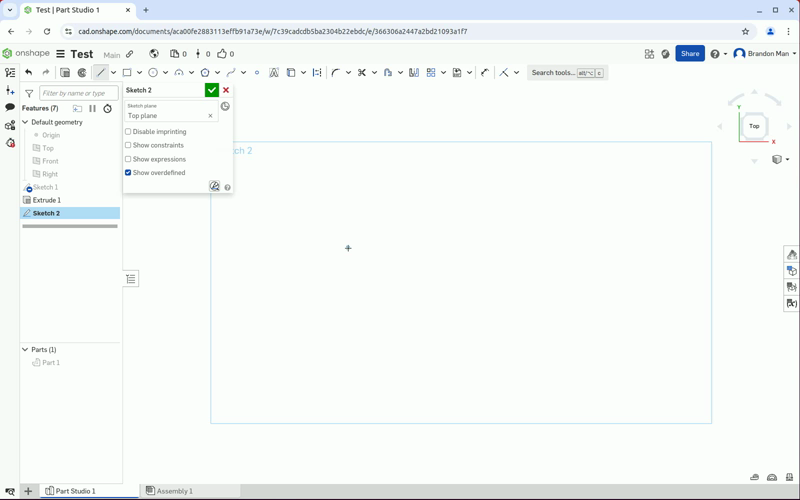
key_down(shift)
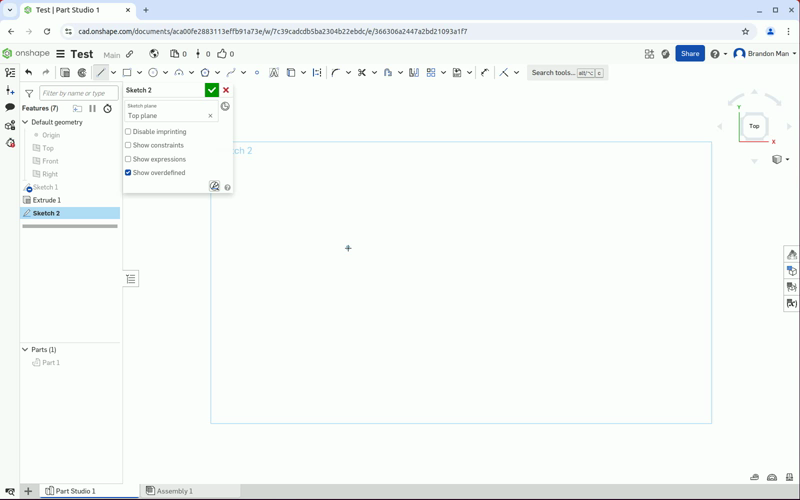
mouse_move(378, 247)
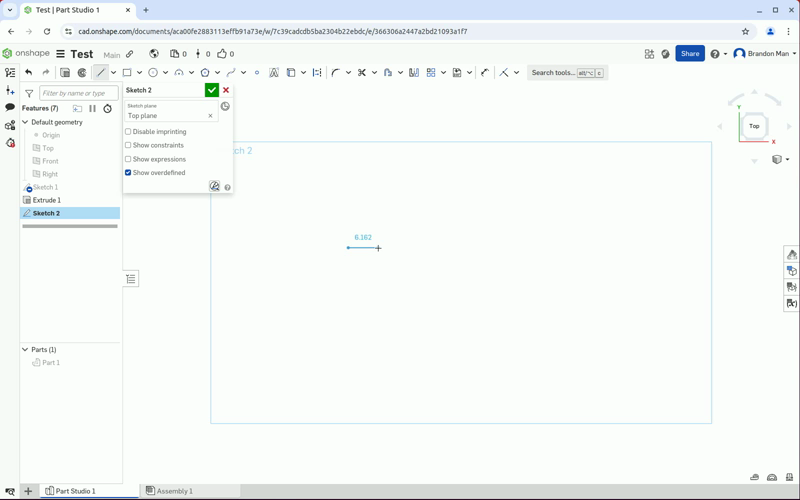
mouse_move(356, 247)
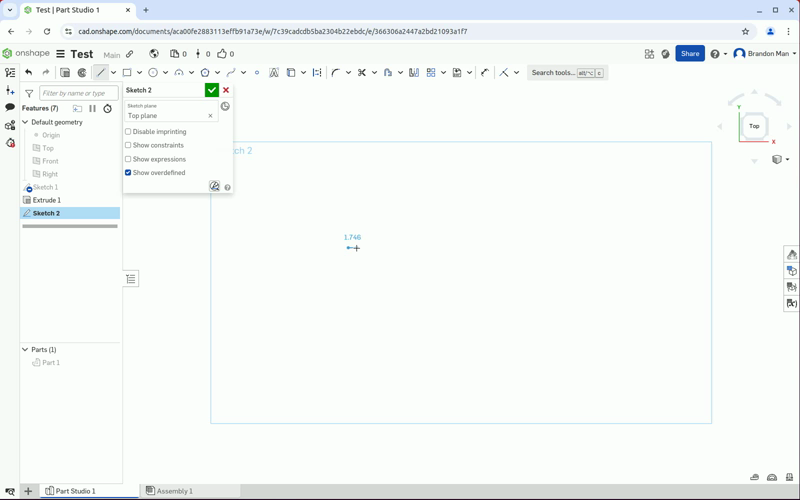
click(356, 247)
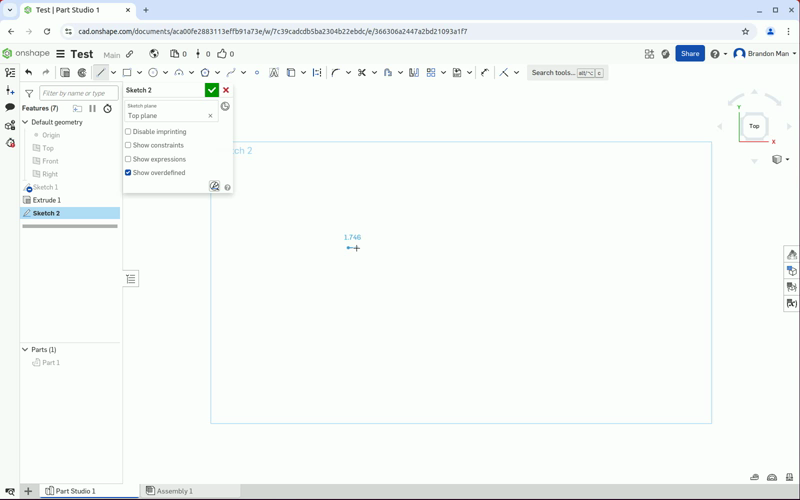
key_up(shift)
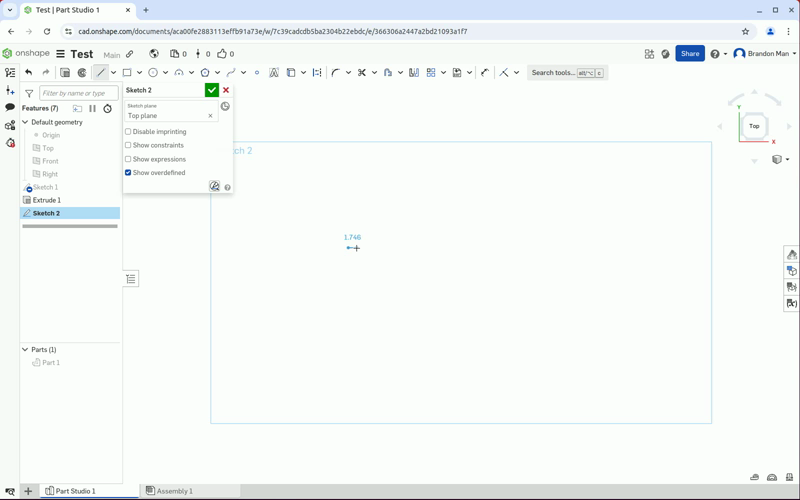
key_down(shift)
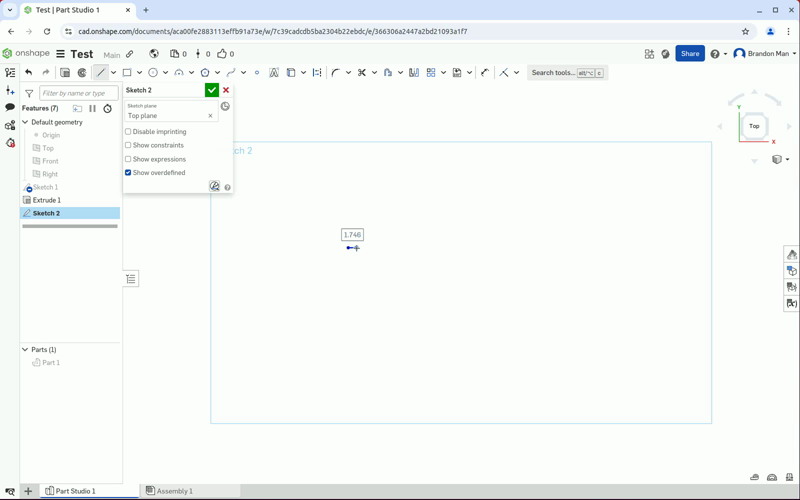
mouse_move(386, 247)
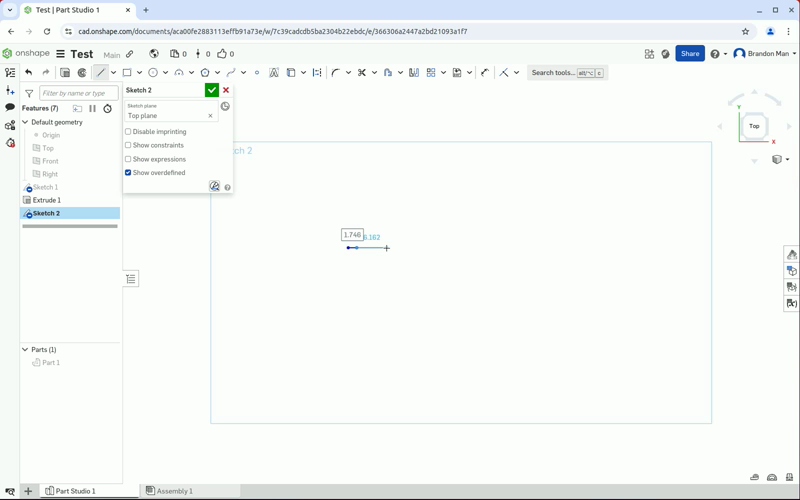
mouse_move(356, 234)
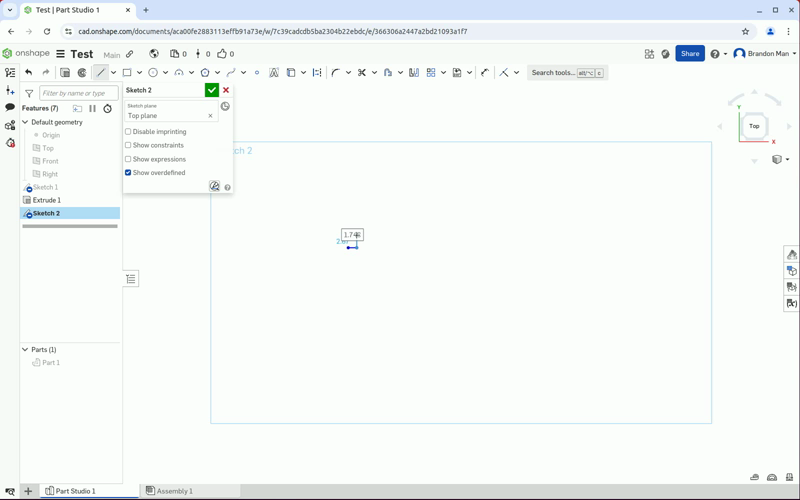
click(356, 234)
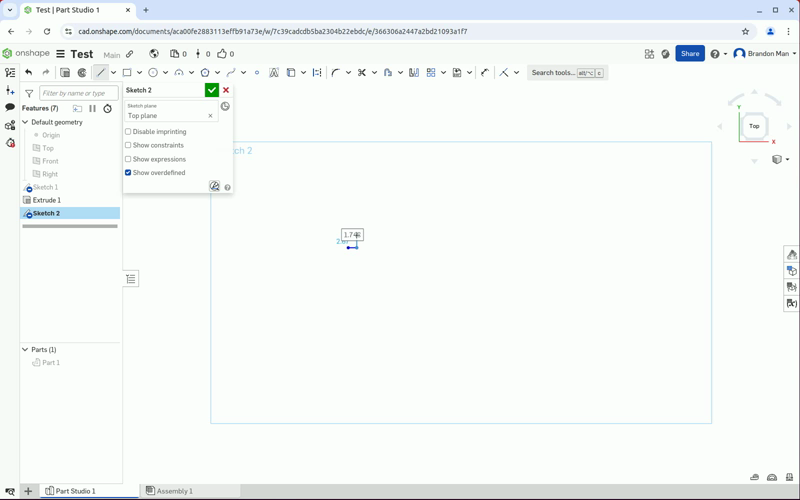
key_up(shift)
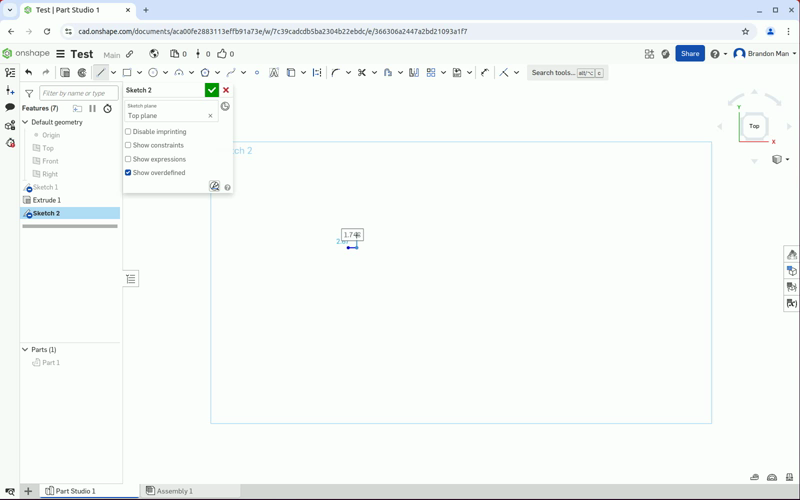
key_down(shift)
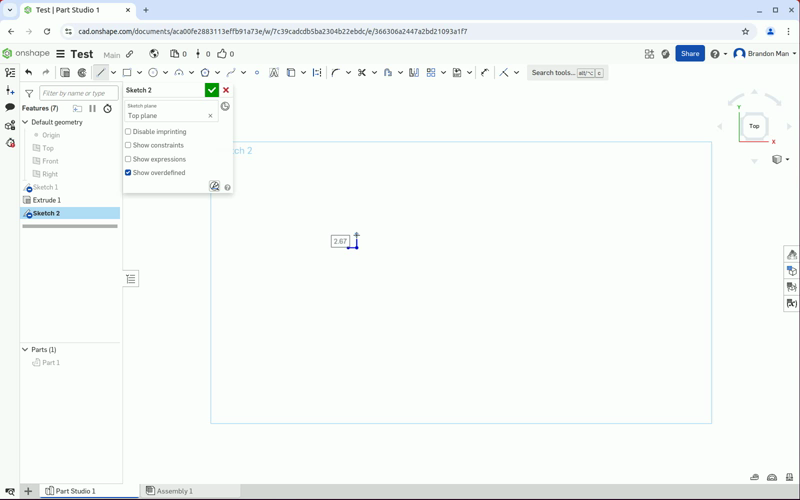
mouse_move(386, 234)
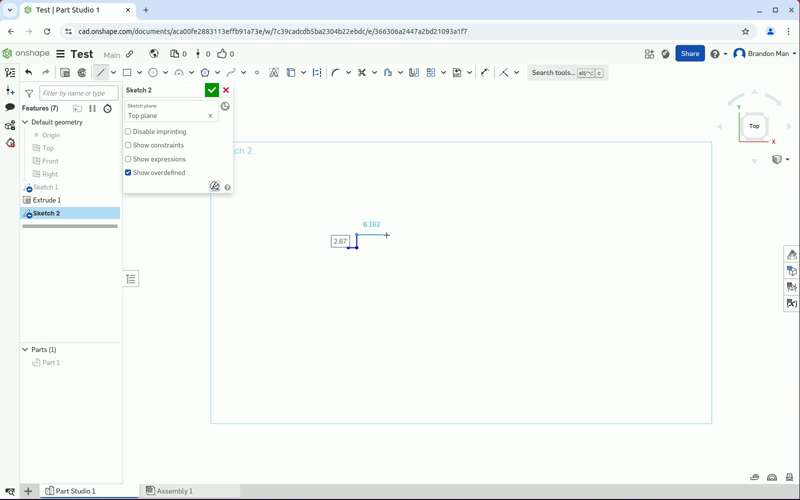
mouse_move(348, 234)
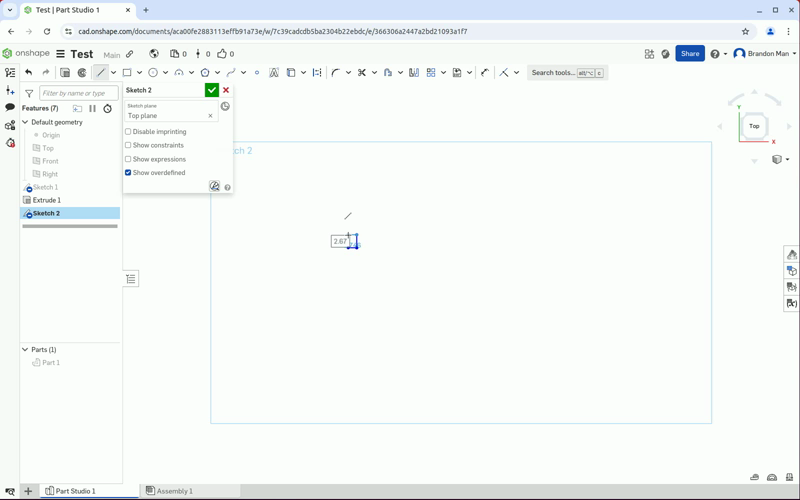
click(348, 234)
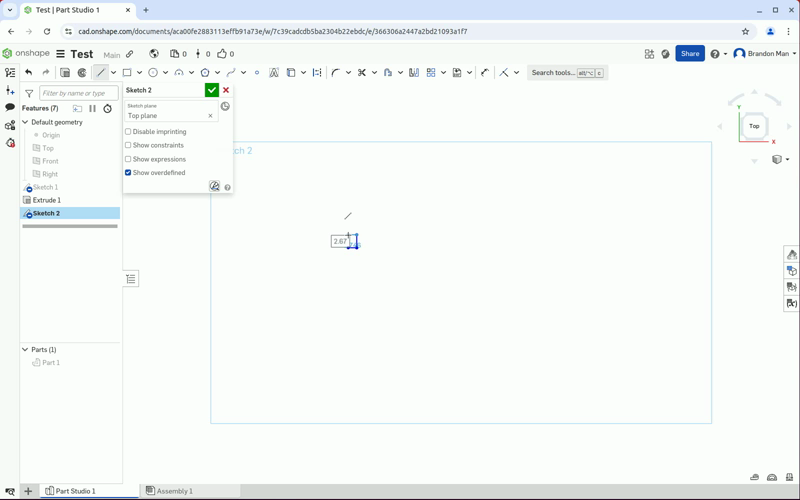
key_up(shift)
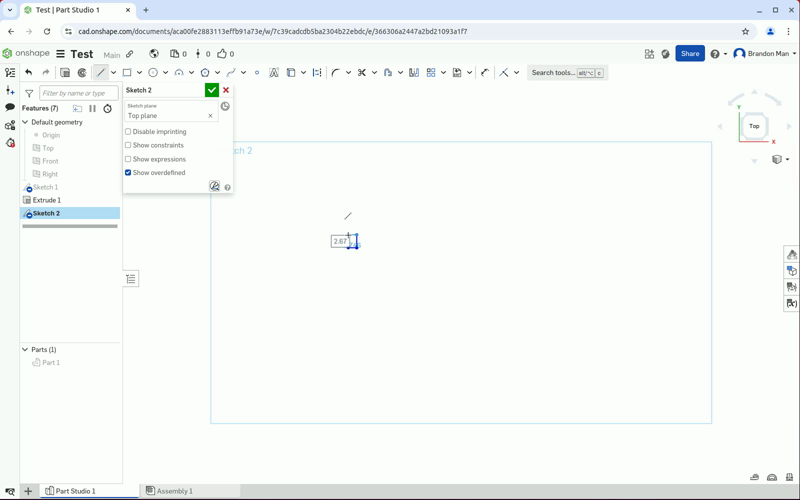
mouse_move(378, 234)
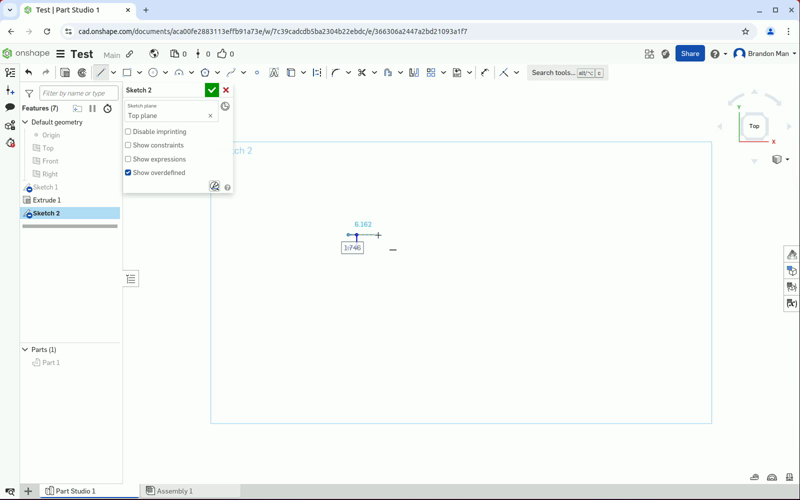
key_down(shift)
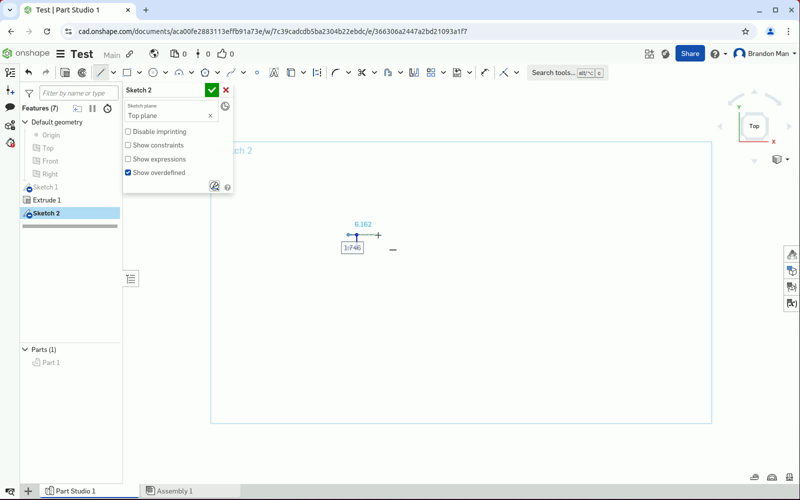
mouse_move(348, 247)
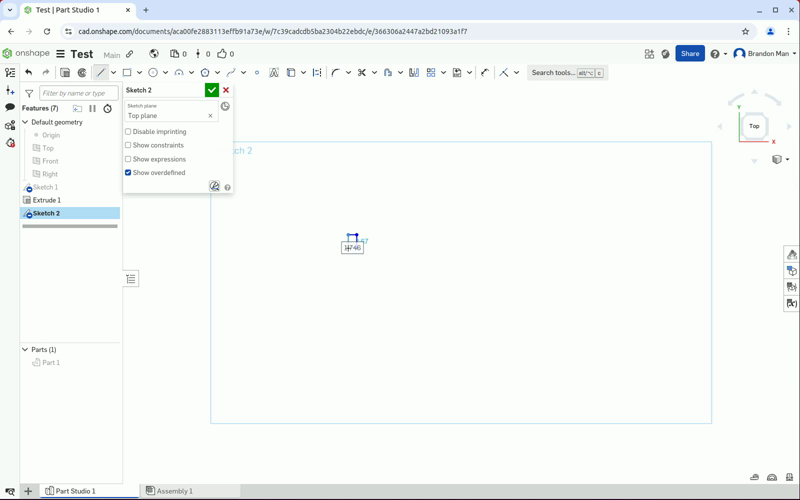
key_up(shift)
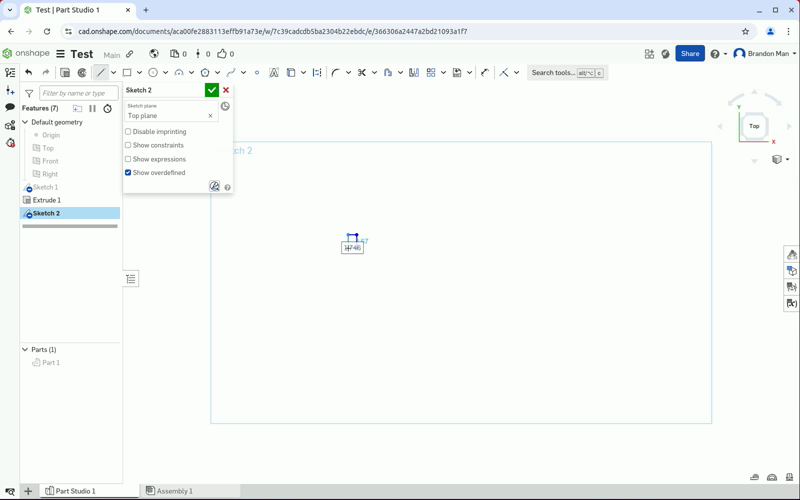
click(348, 247)
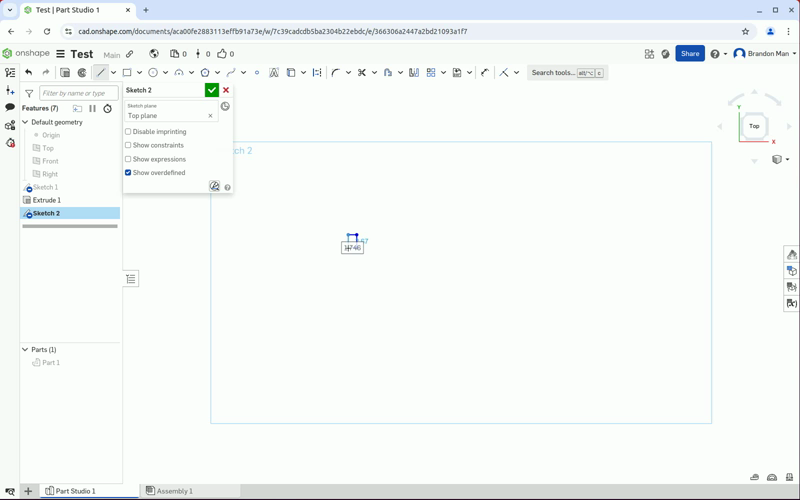
key(esc)
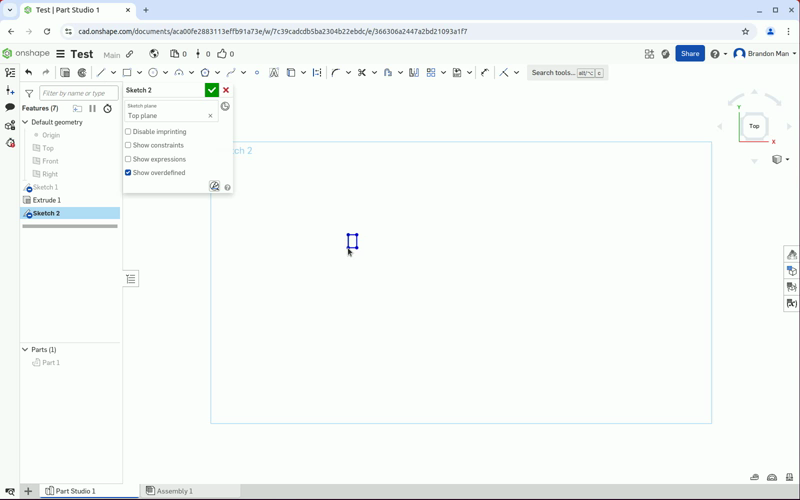
mouse_move(353, 237)
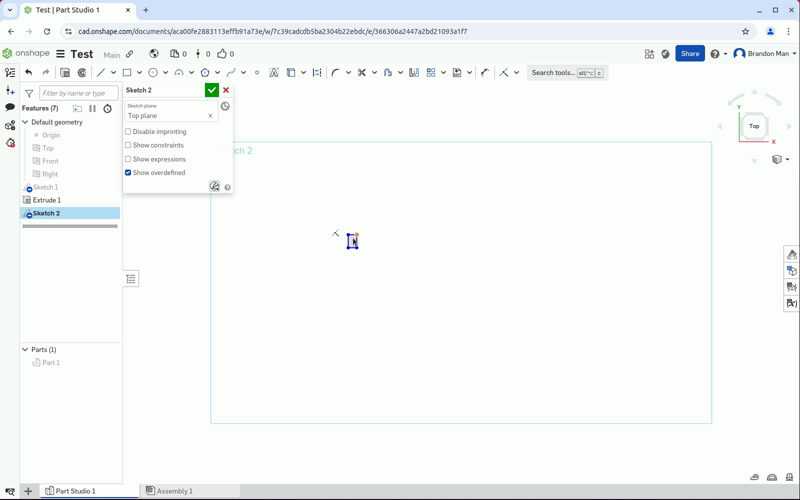
scroll(6)
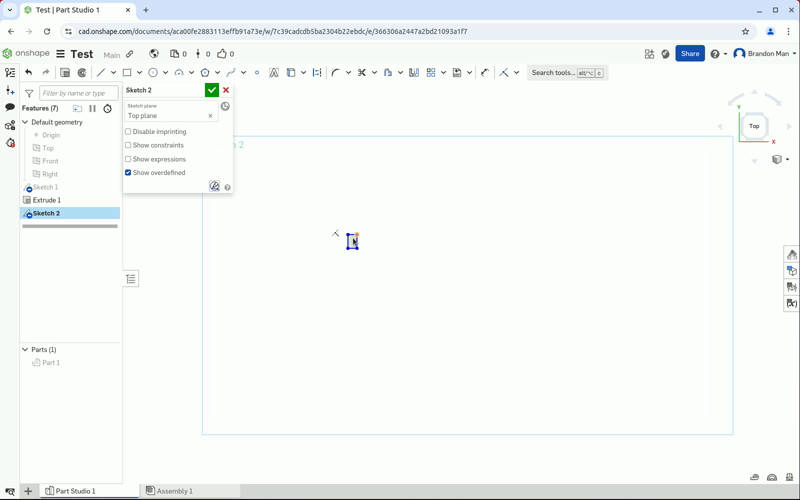
scroll(6)
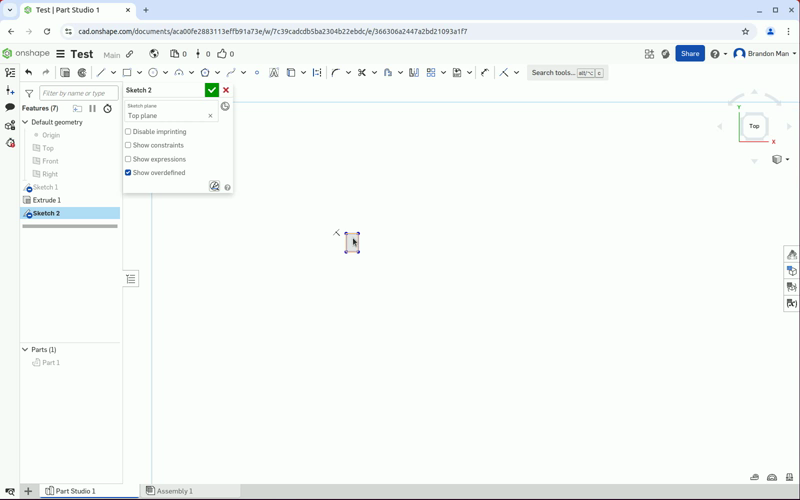
scroll(6)
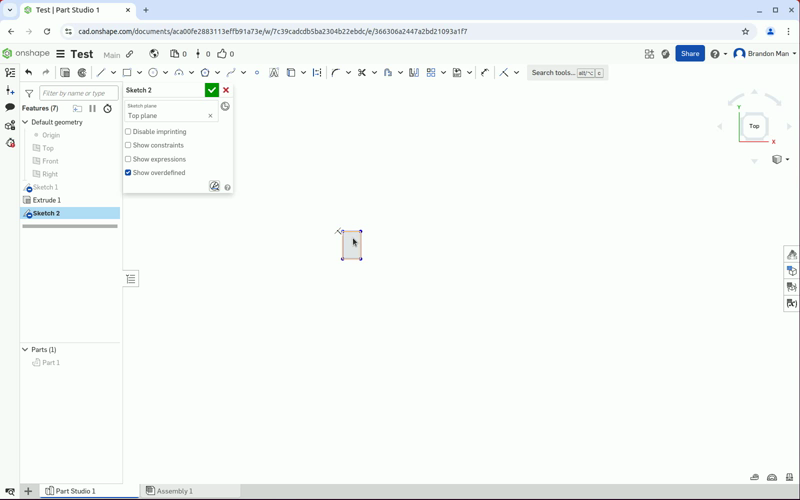
scroll(6)
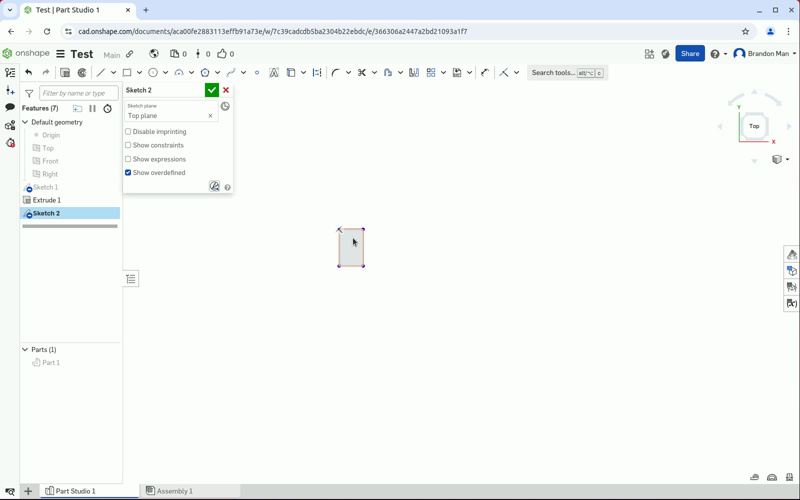
scroll(6)
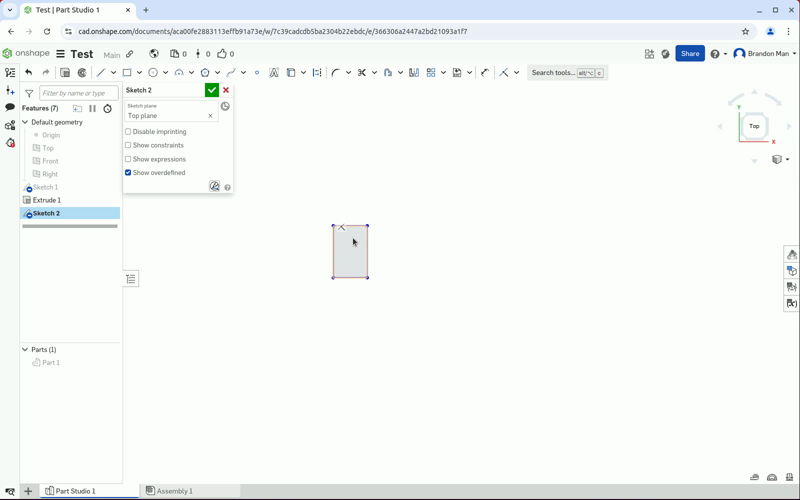
scroll(6)
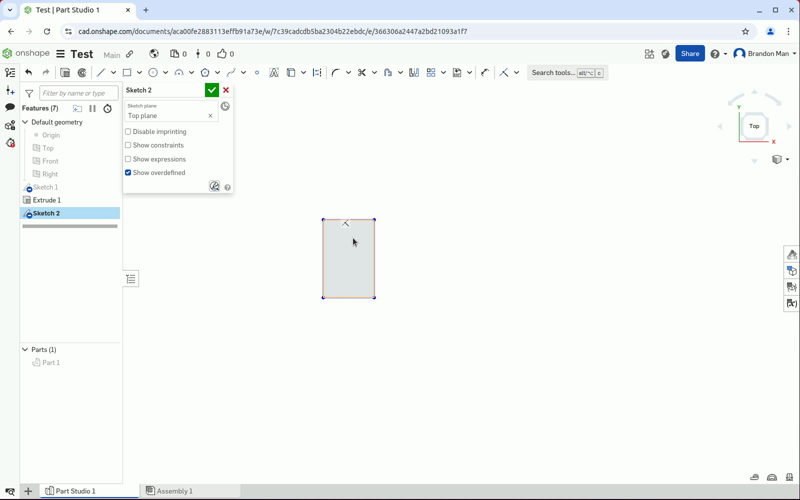
scroll(6)
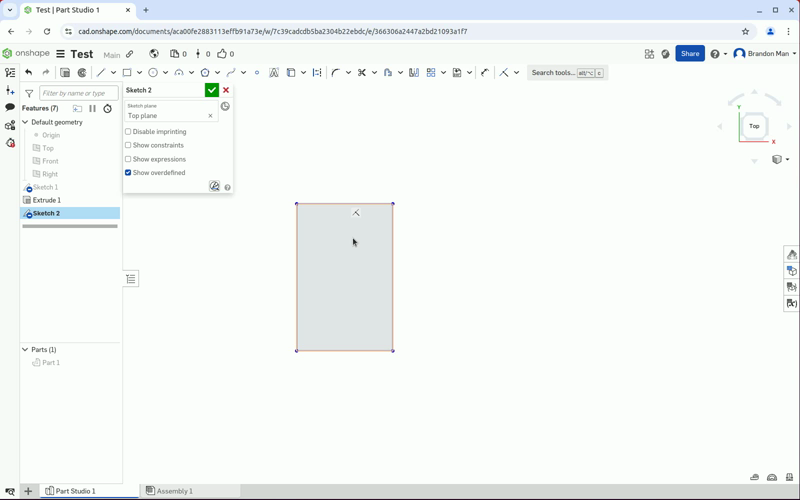
click(353, 237)
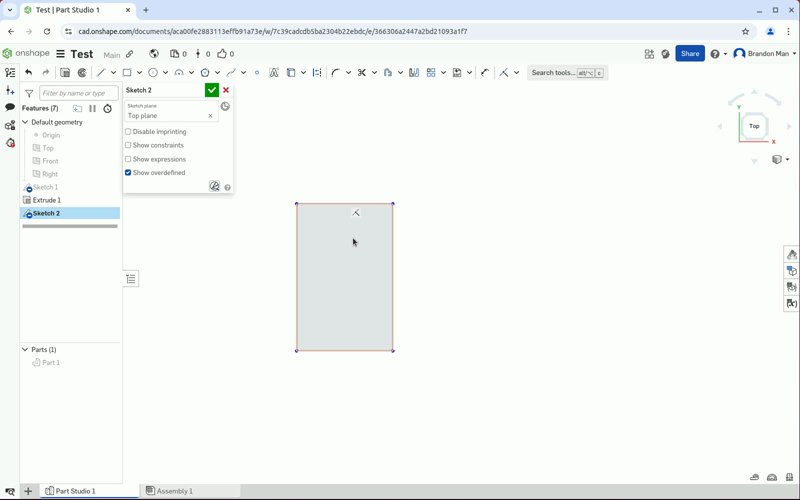
scroll(-6)
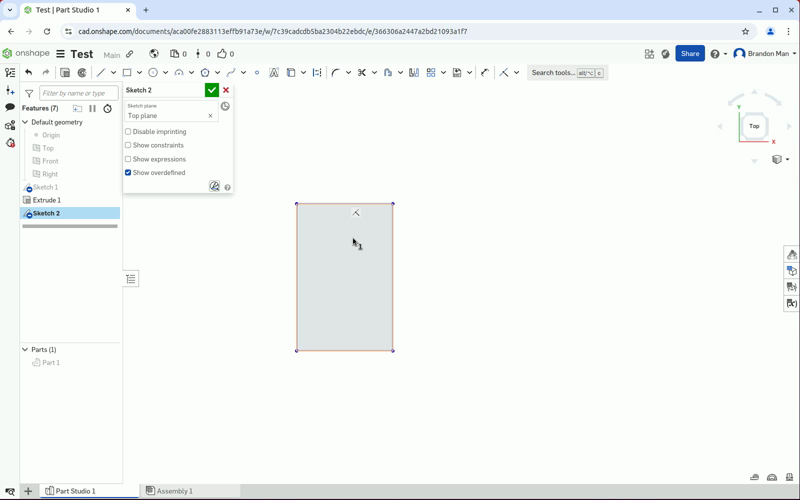
scroll(-6)
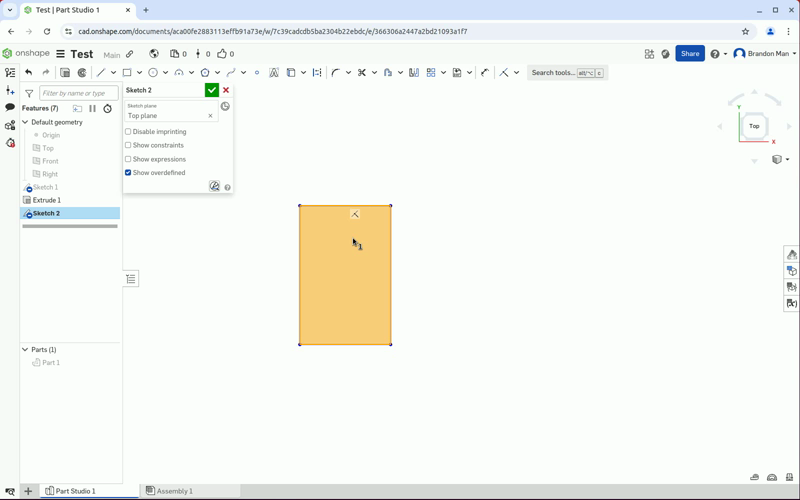
scroll(-6)
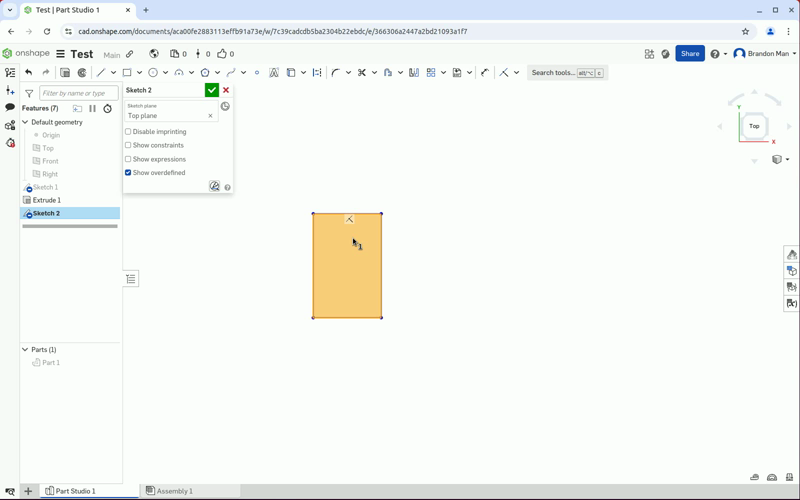
scroll(-6)
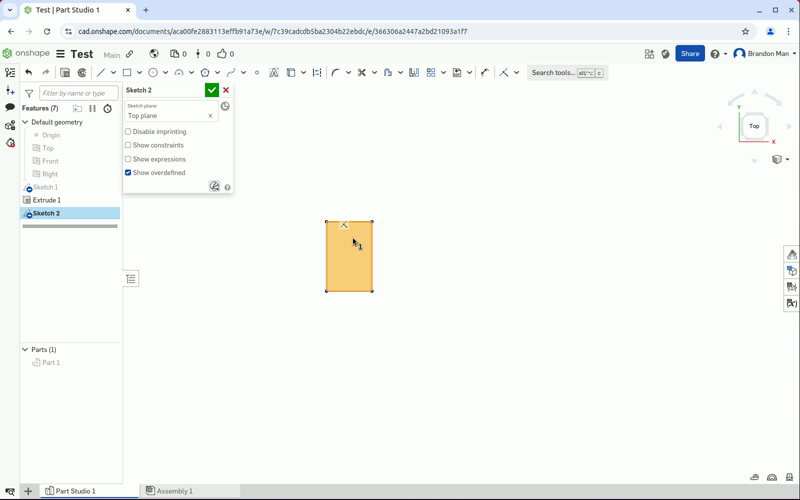
scroll(-6)
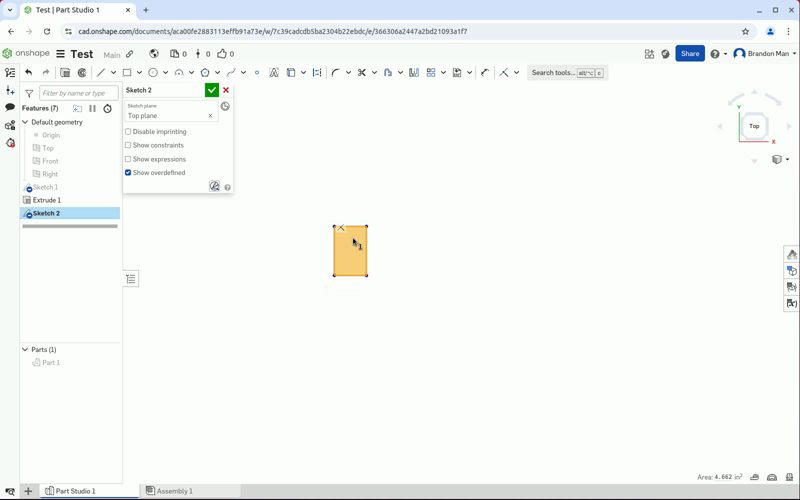
scroll(-6)
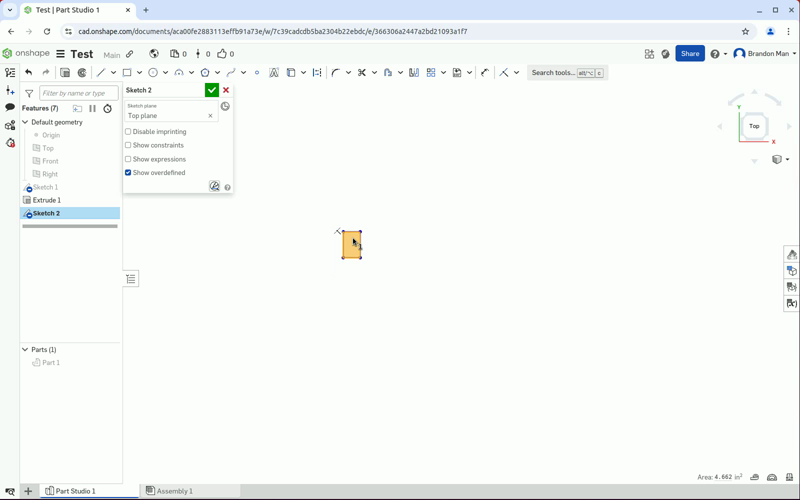
scroll(-6)
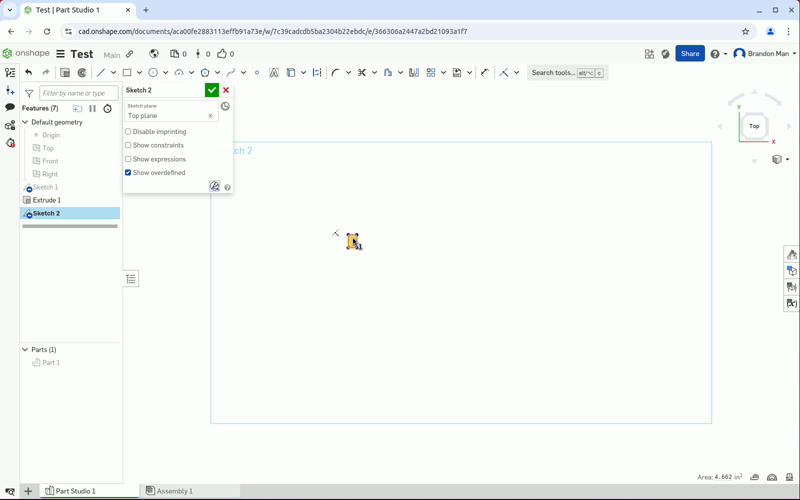
mouse_move(73, 352)
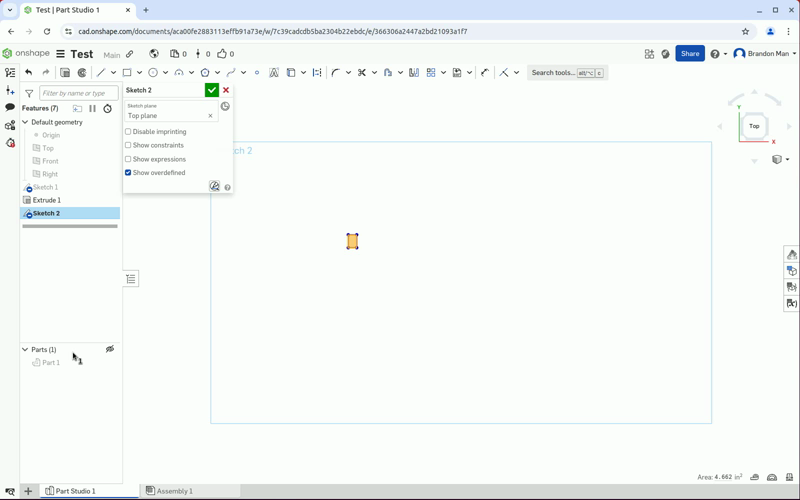
key(shift+y)
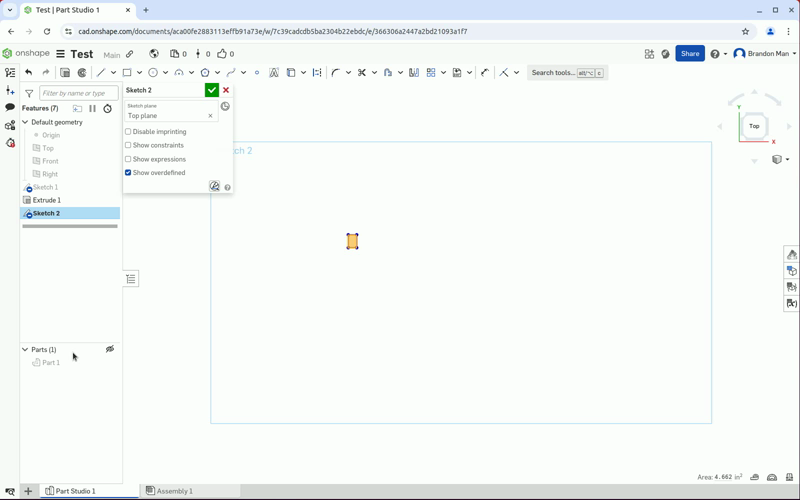
key(shift+e)
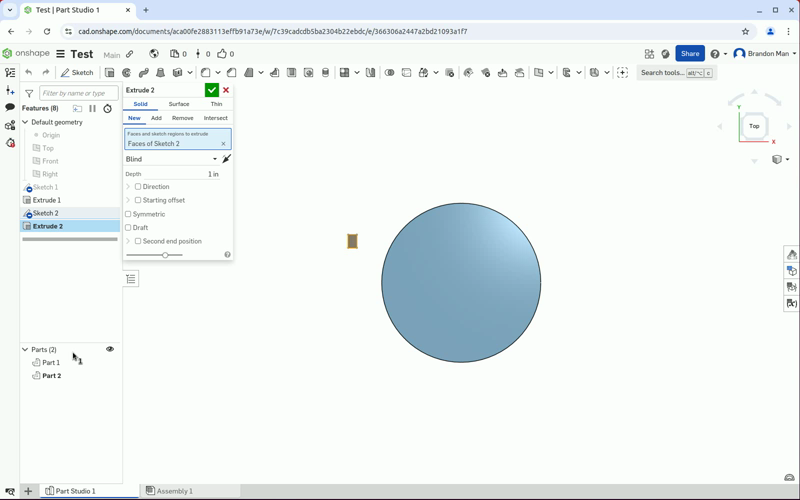
mouse_move(143, 106)
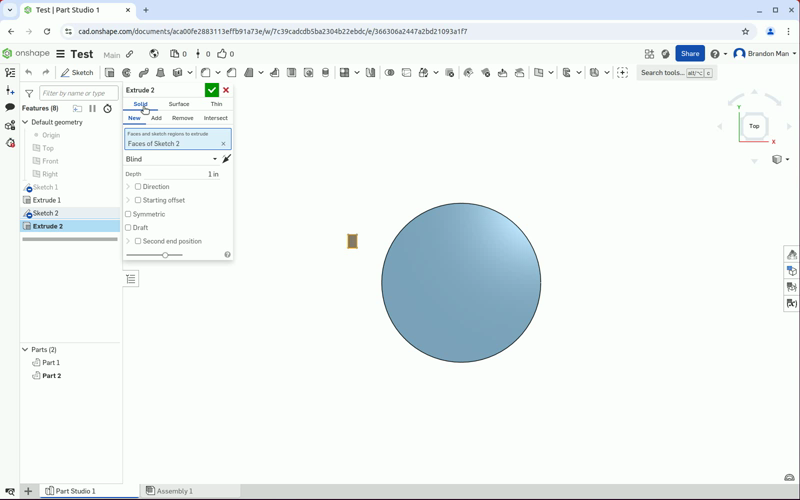
click(143, 106)
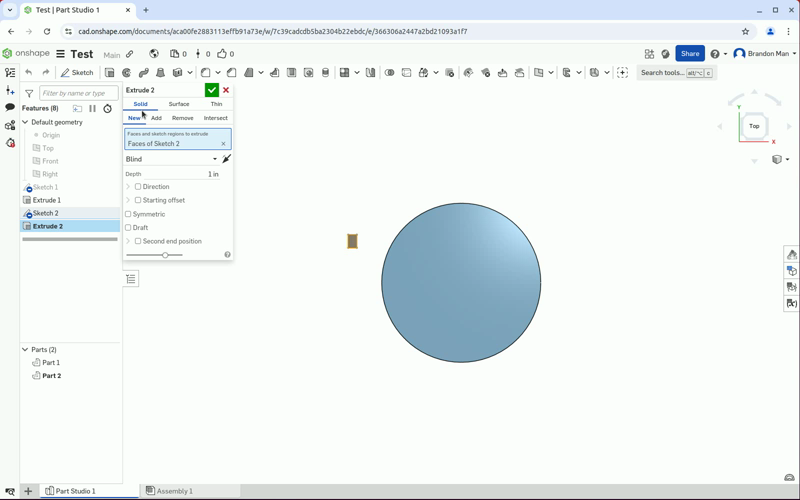
mouse_move(137, 120)
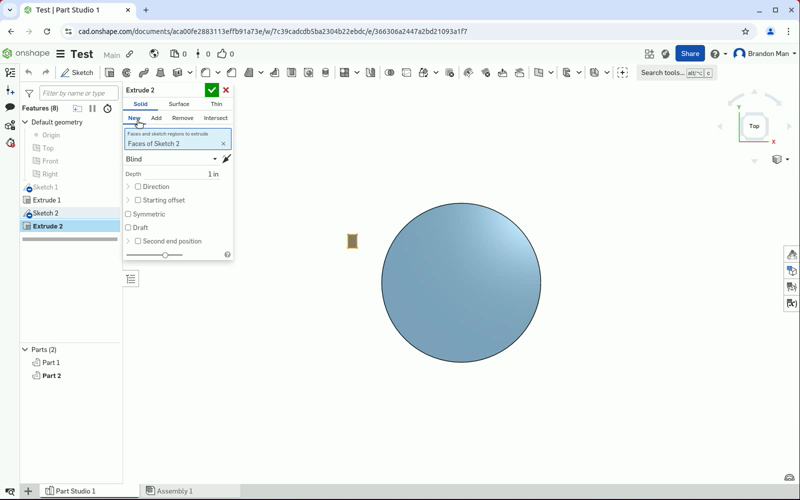
click(137, 120)
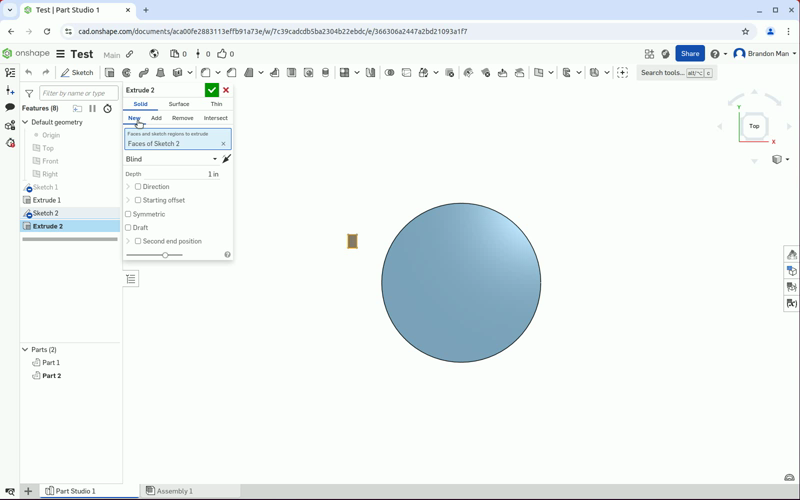
key(tab, 4)
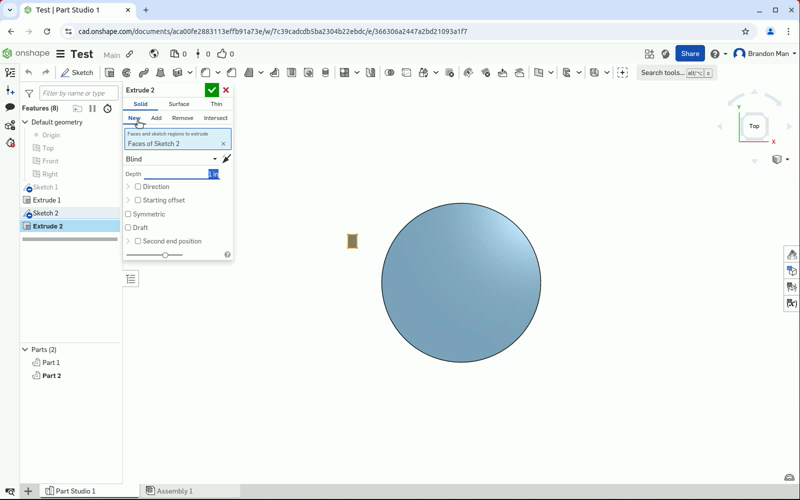
text(-0.241)
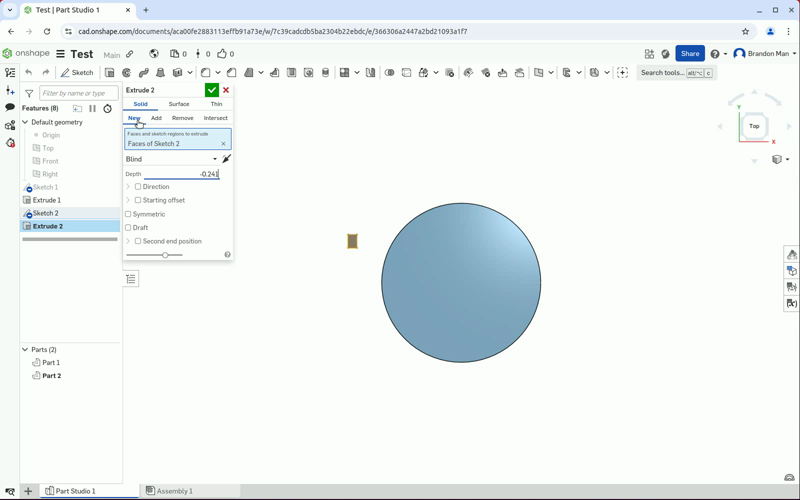
key(enter)
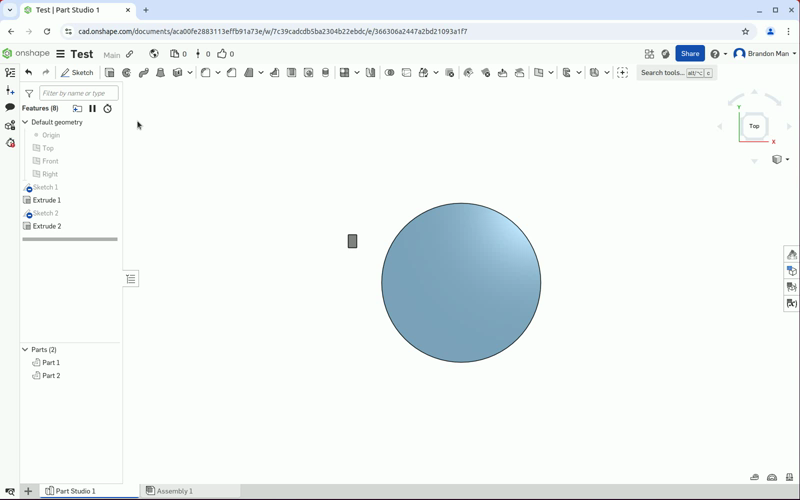
key(shift+h)
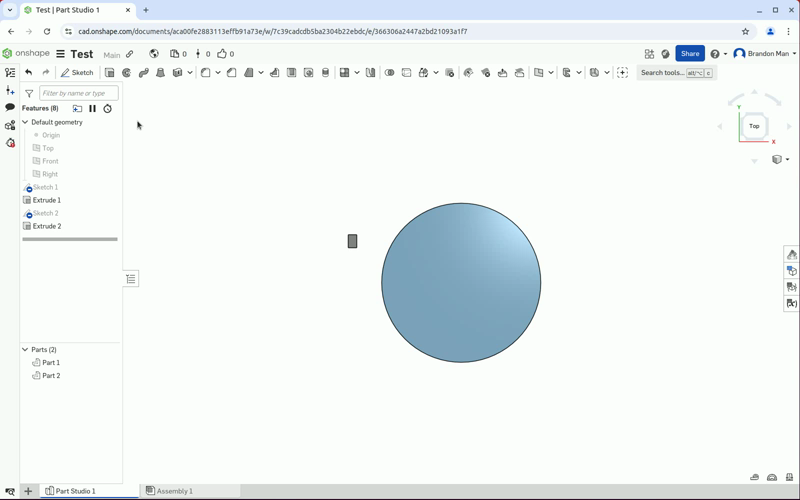
key(shift+h)
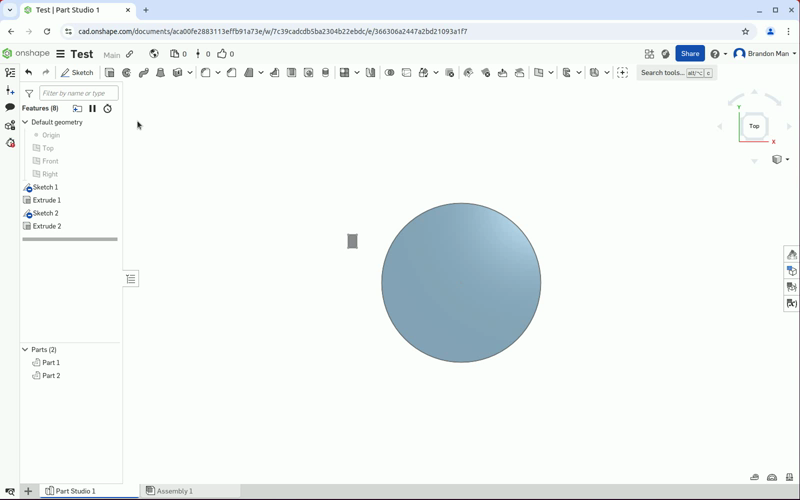
key(shift+7)
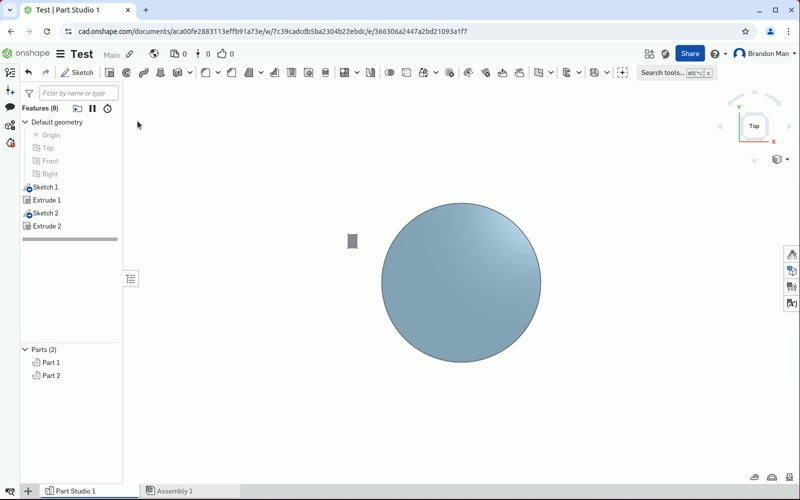
key(up, 3)
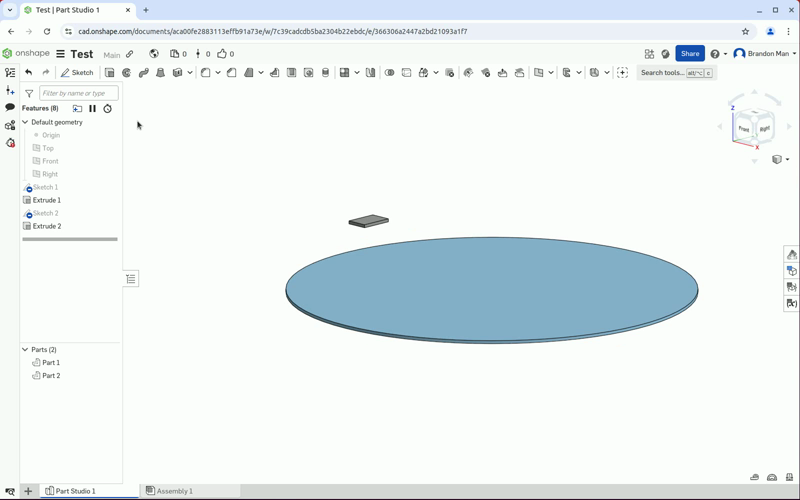
key(left, 3)
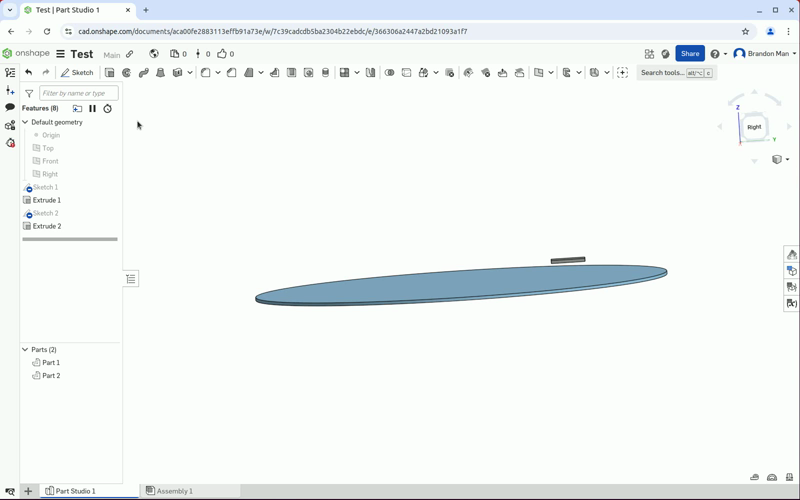
key(right, 3)
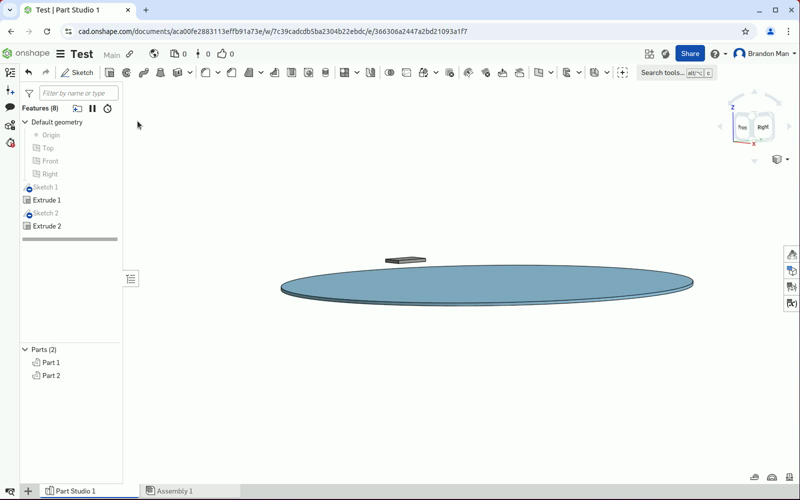
key(down, 3)
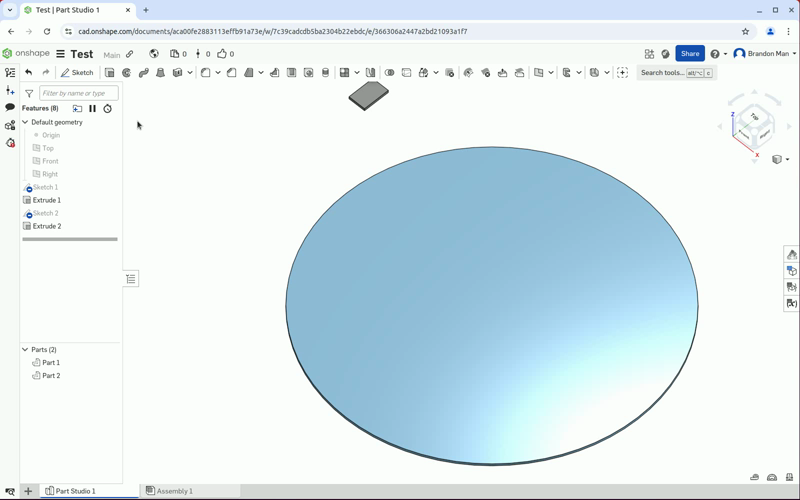
mouse_move(73, 189)
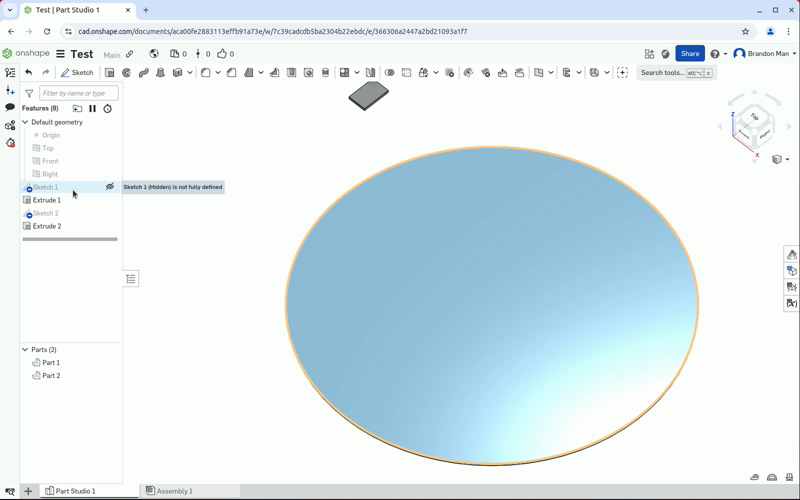
click(73, 189)